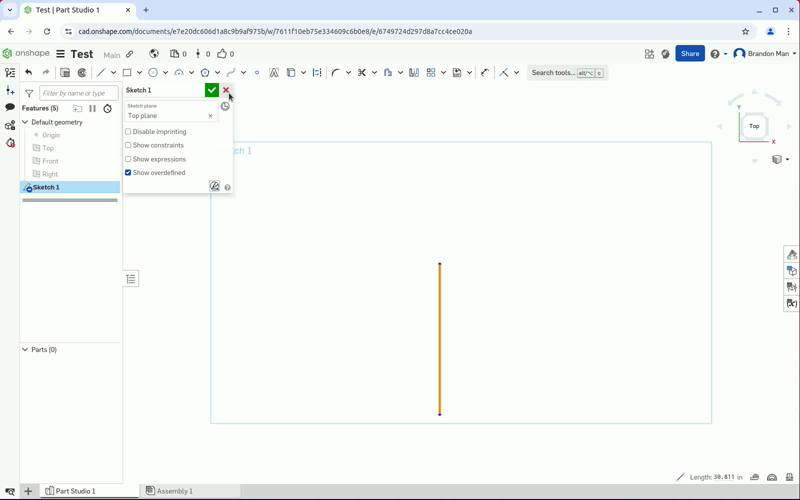
key(shift+h)
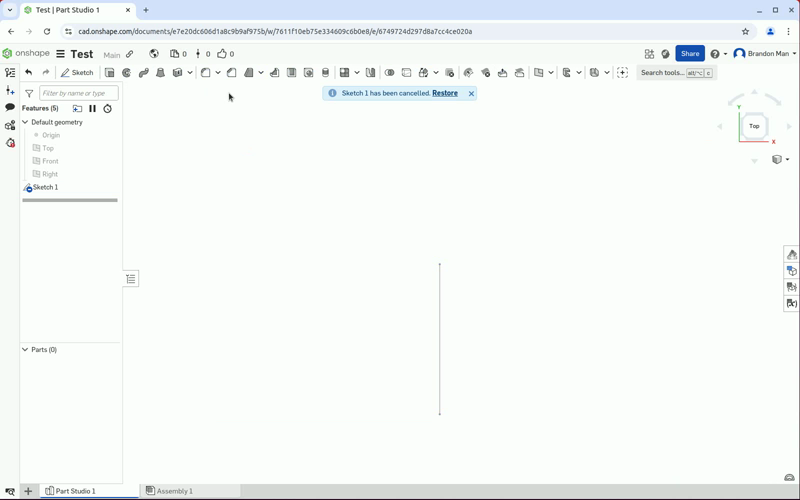
key(shift+s)
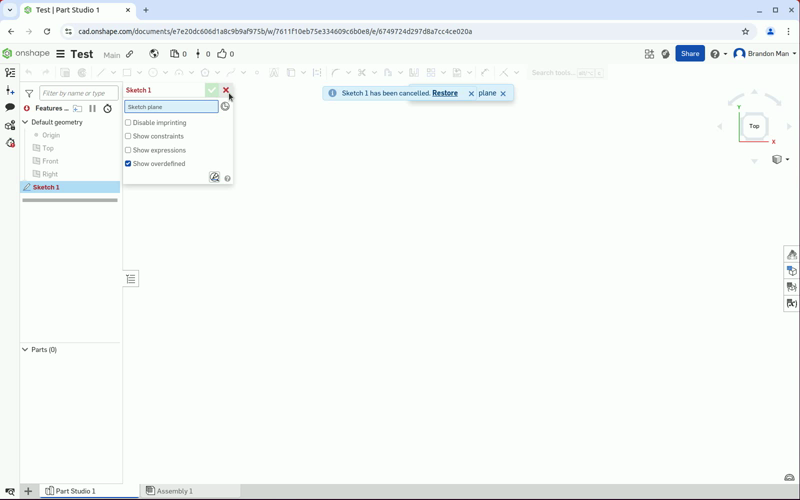
mouse_move(73, 150)
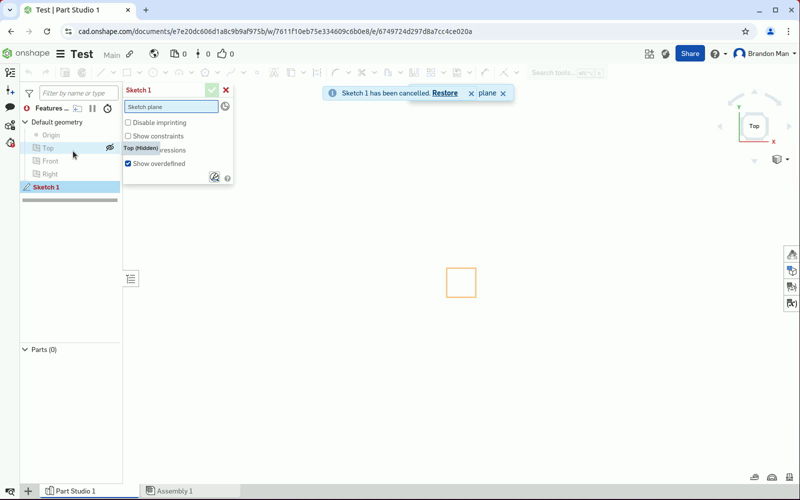
click(73, 150)
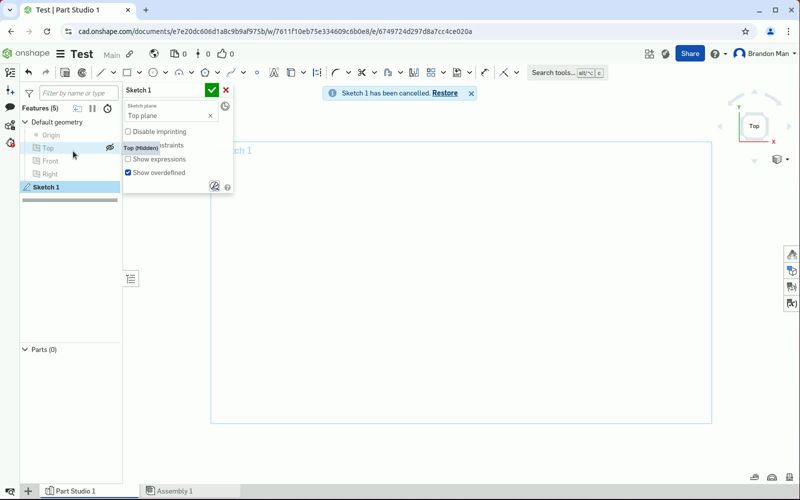
mouse_move(73, 352)
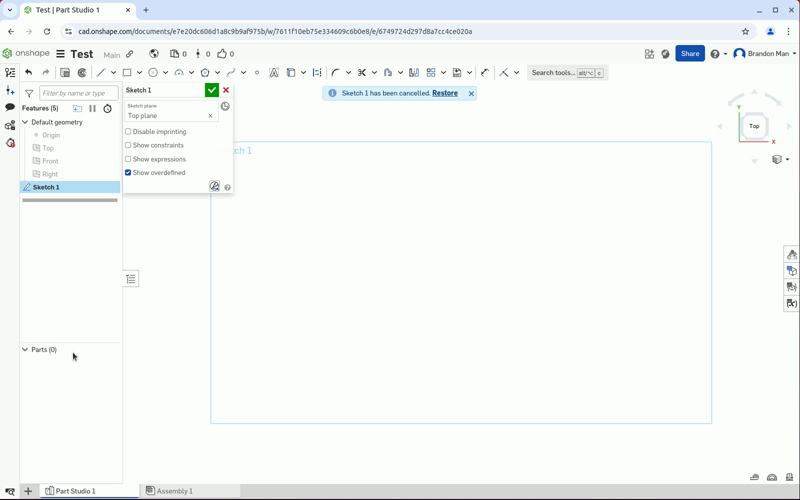
key(y)
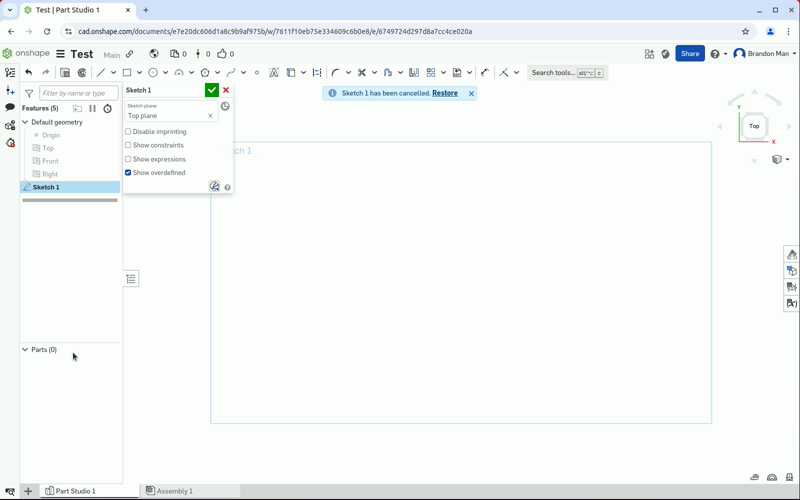
key(l)
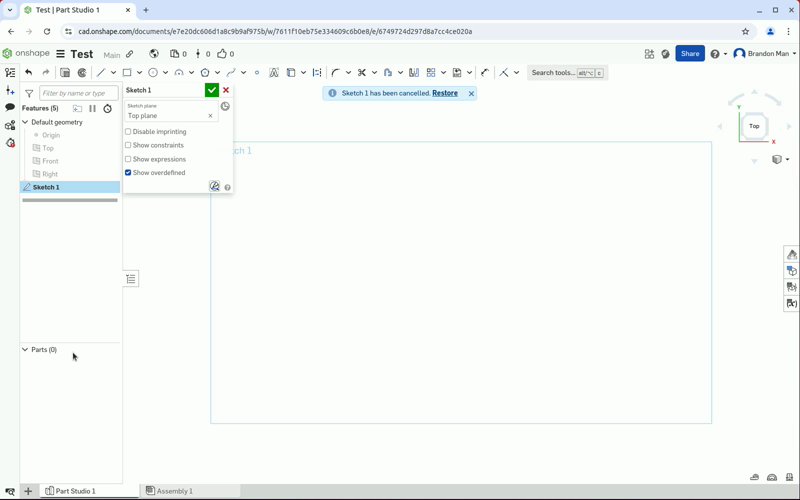
key_down(shift)
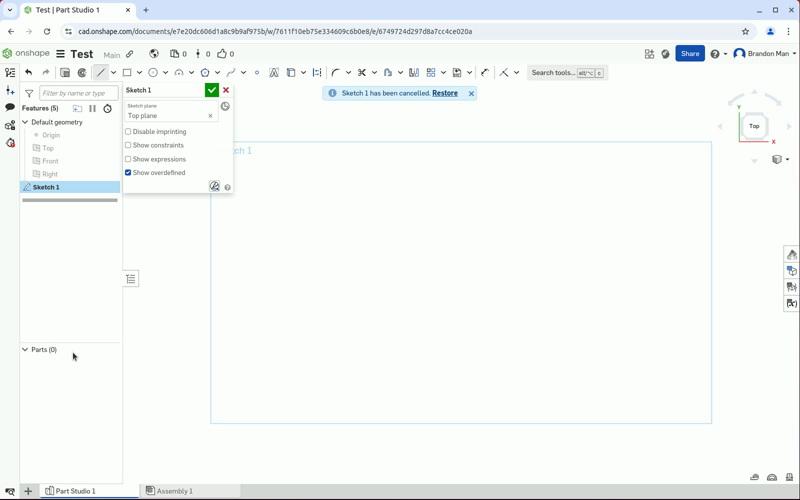
mouse_move(383, 362)
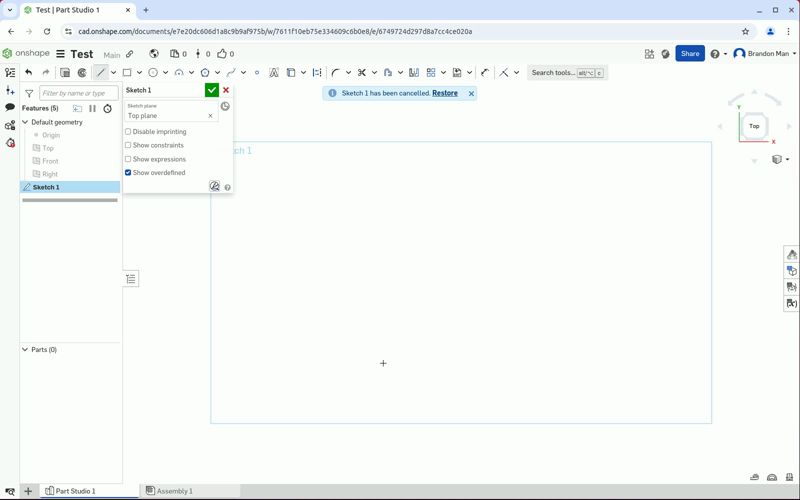
click(383, 362)
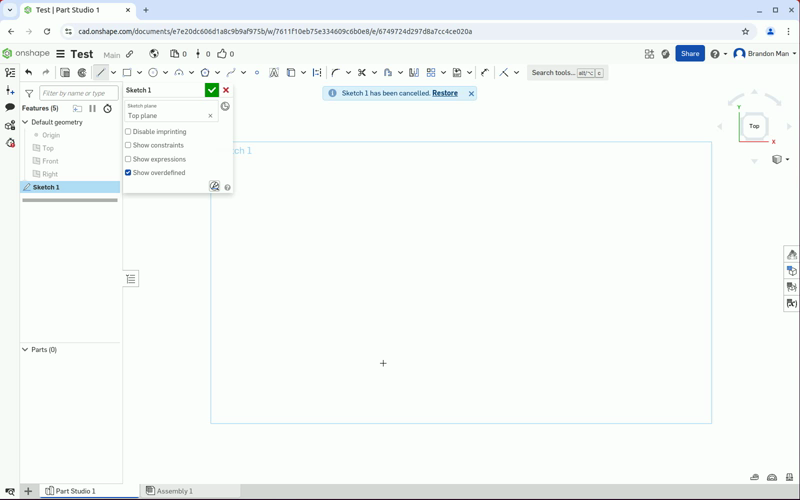
key_up(shift)
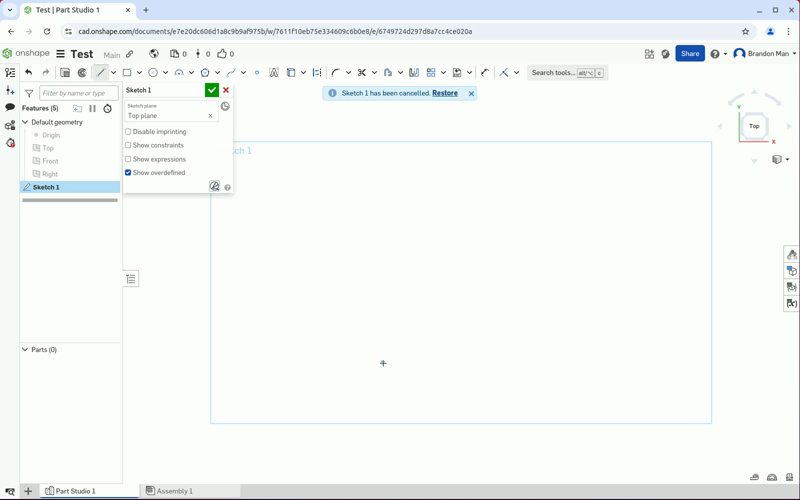
key_down(shift)
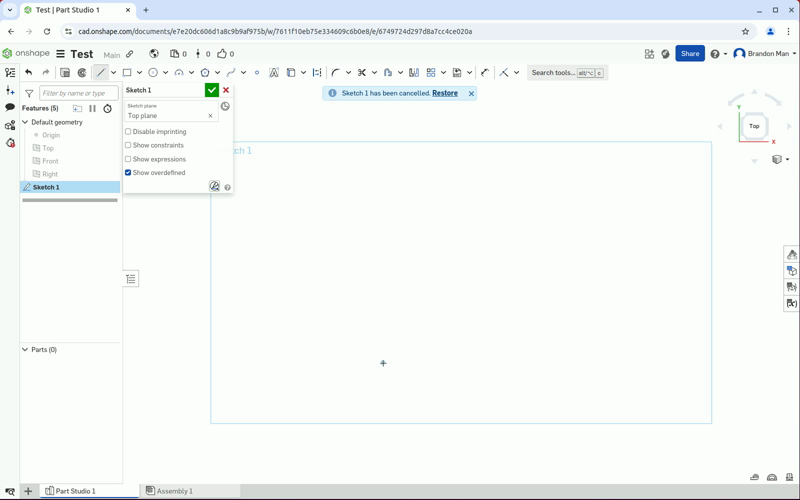
mouse_move(538, 362)
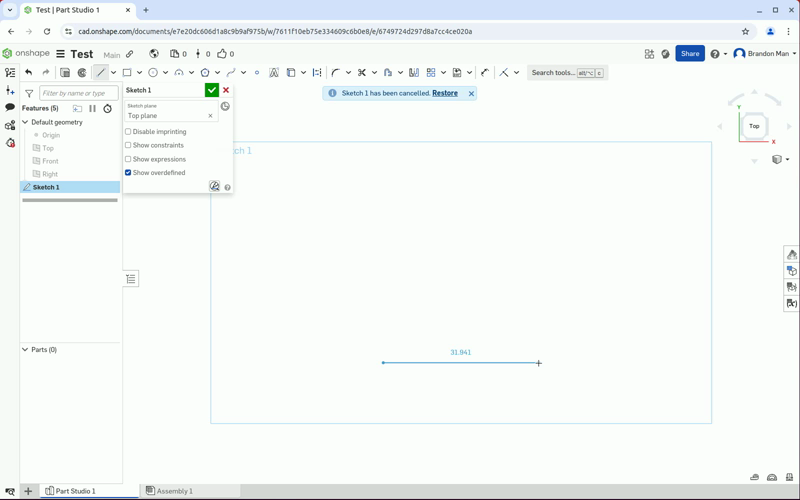
click(538, 362)
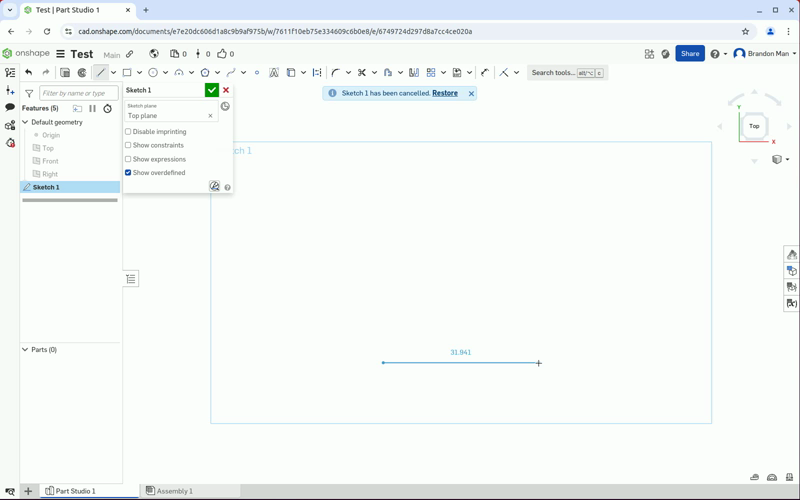
key_up(shift)
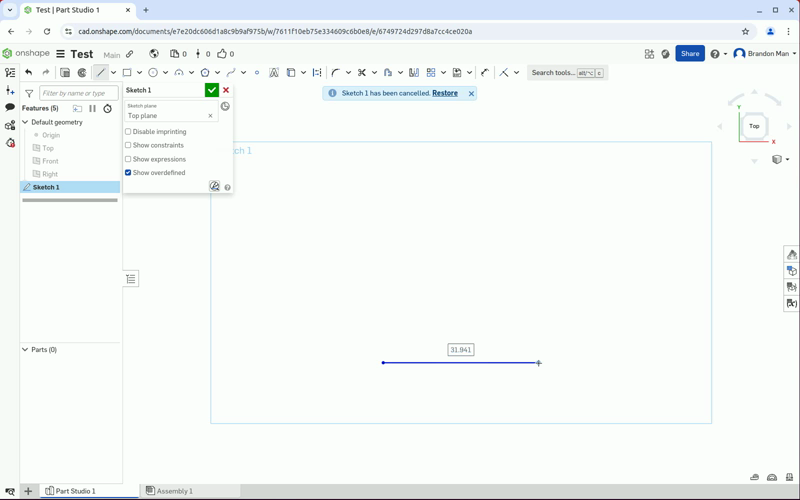
key_down(shift)
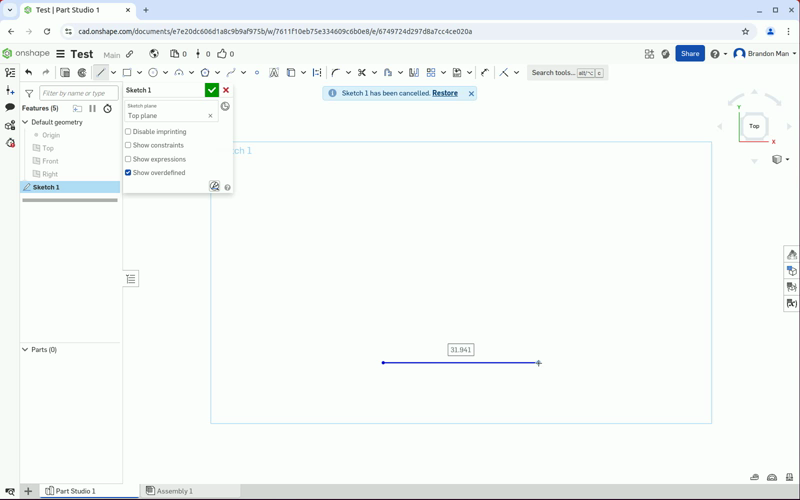
mouse_move(538, 175)
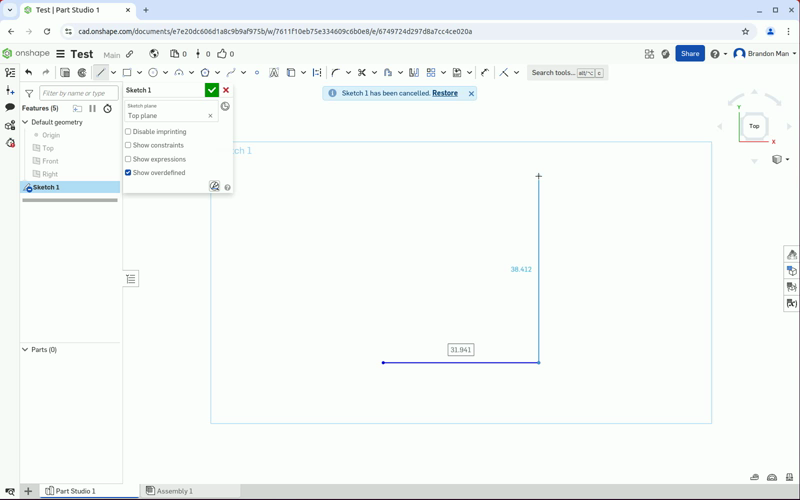
click(538, 175)
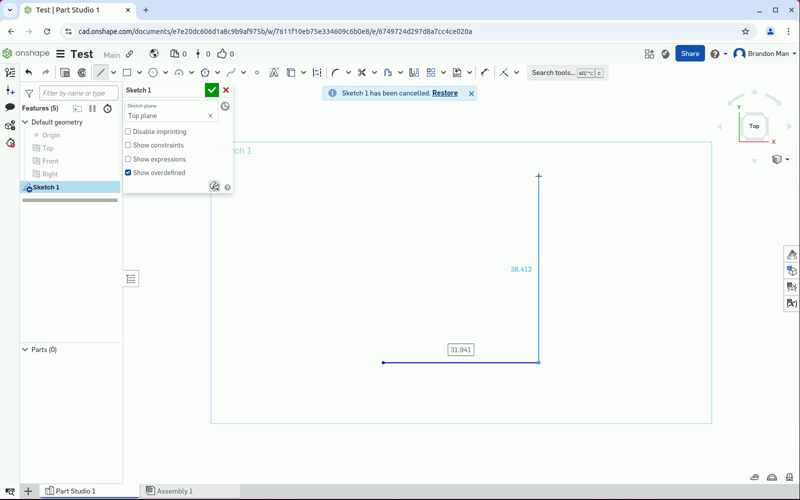
key_up(shift)
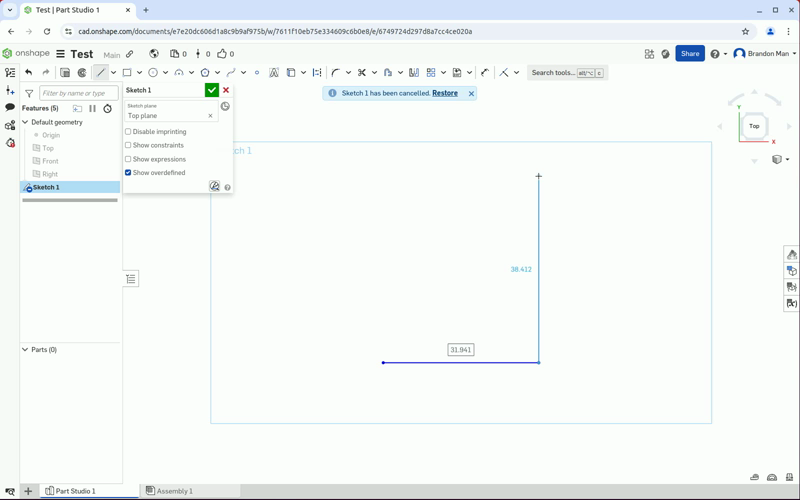
key_down(shift)
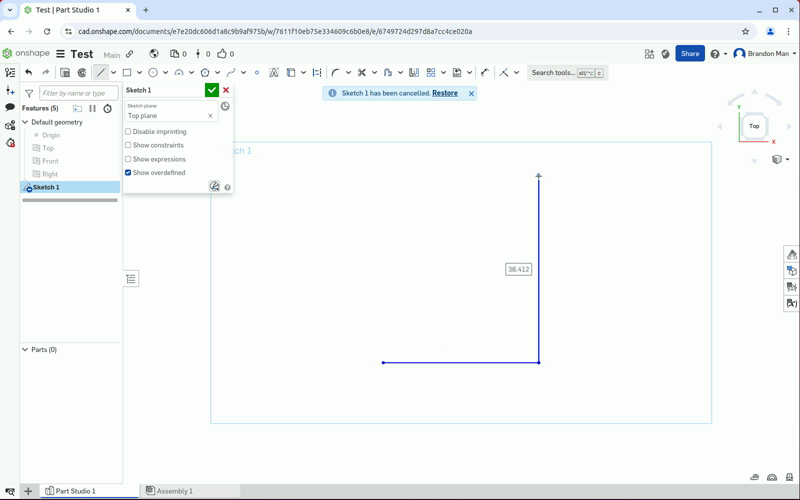
mouse_move(383, 175)
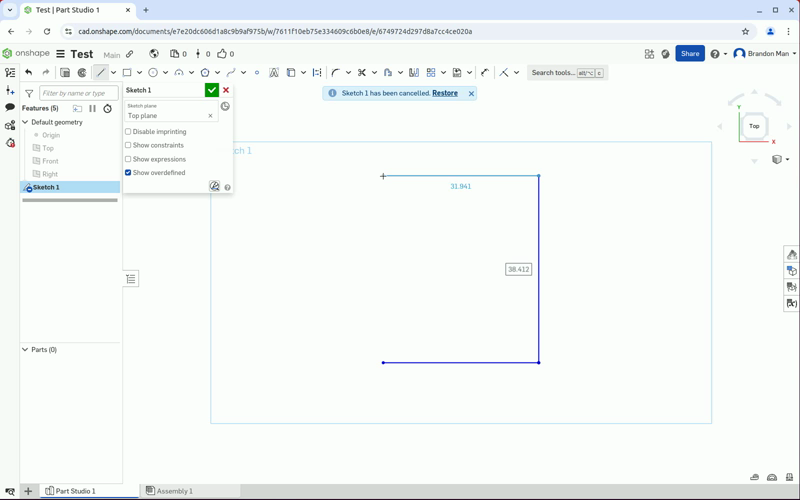
click(383, 175)
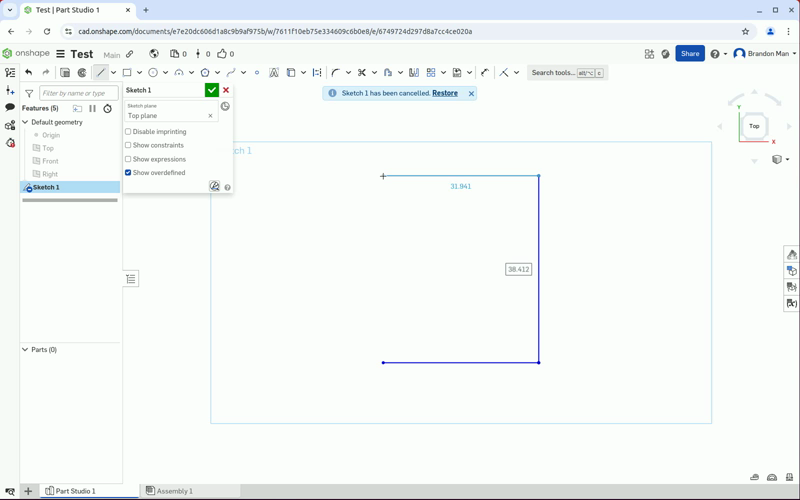
key_up(shift)
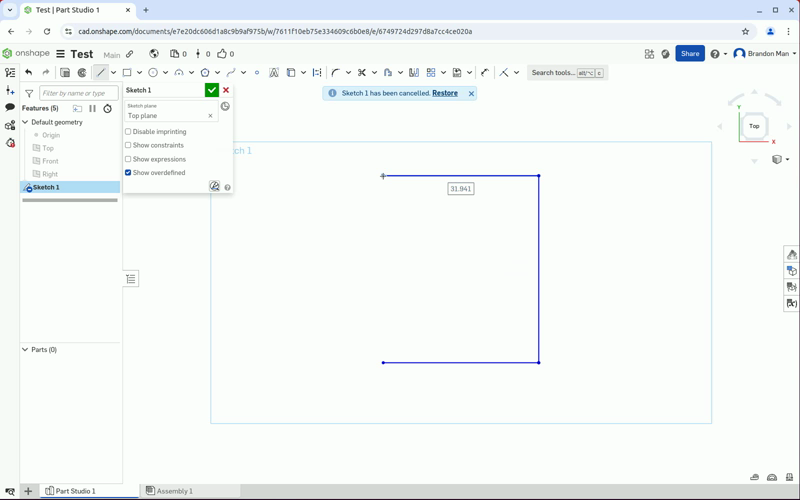
key_down(shift)
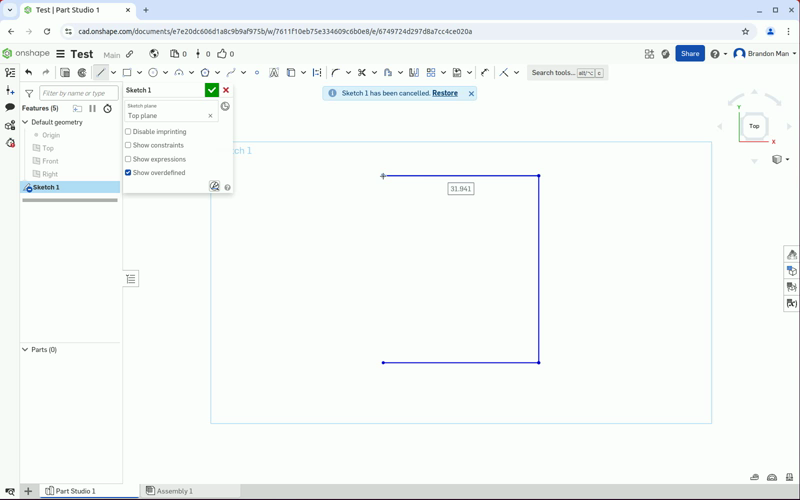
mouse_move(383, 362)
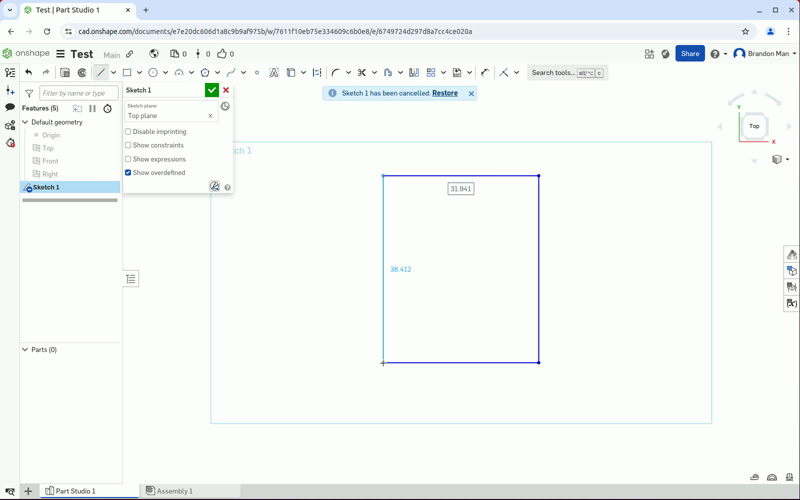
key_up(shift)
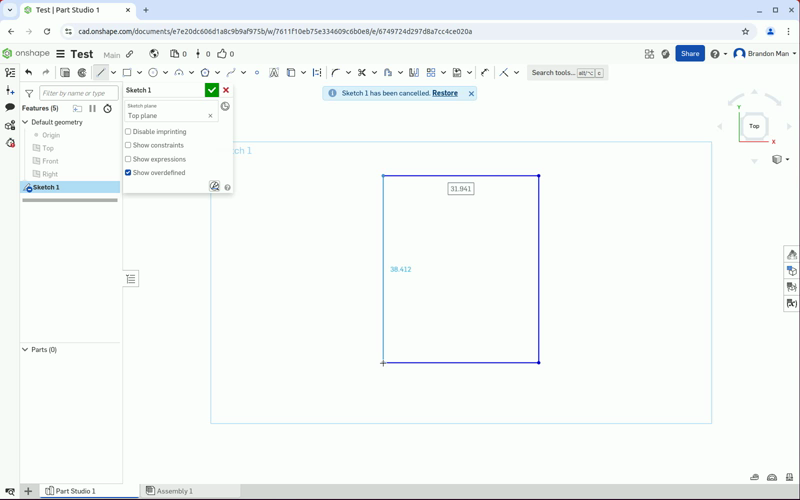
click(383, 362)
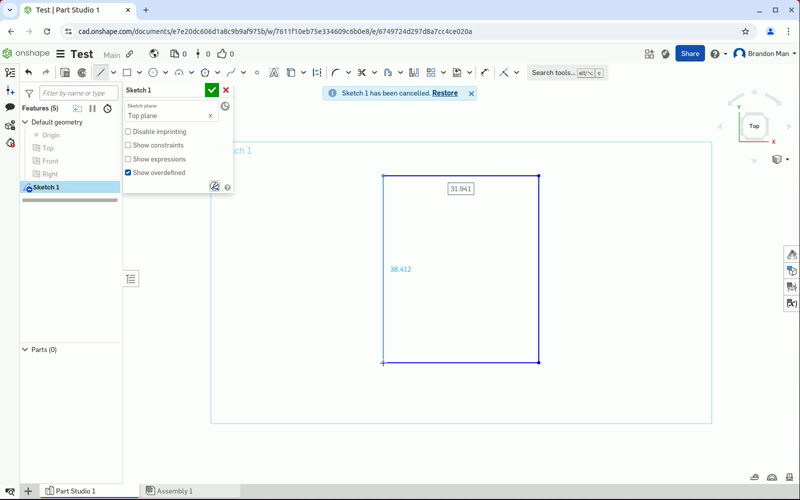
key(esc)
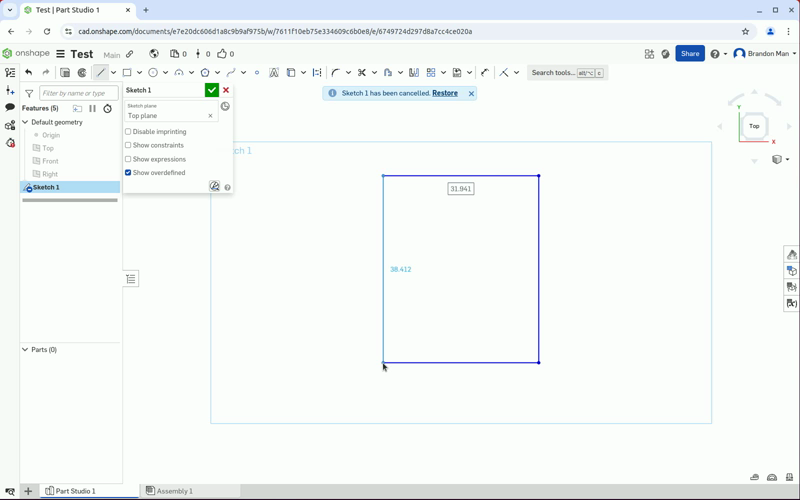
mouse_move(493, 254)
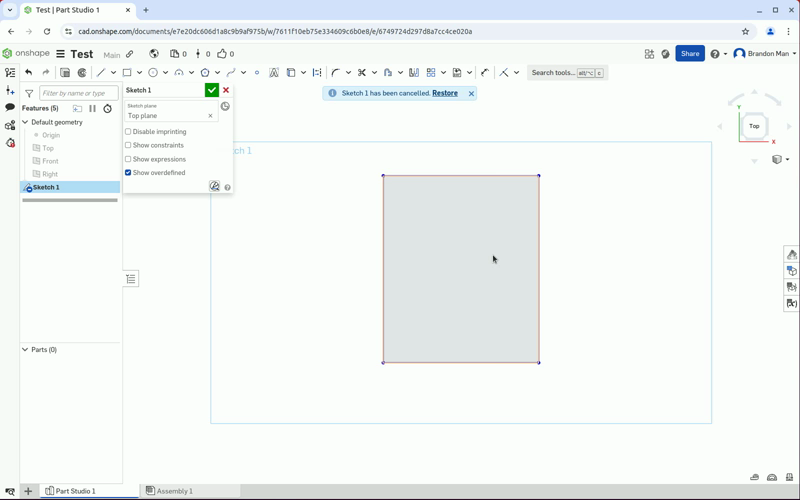
click(493, 254)
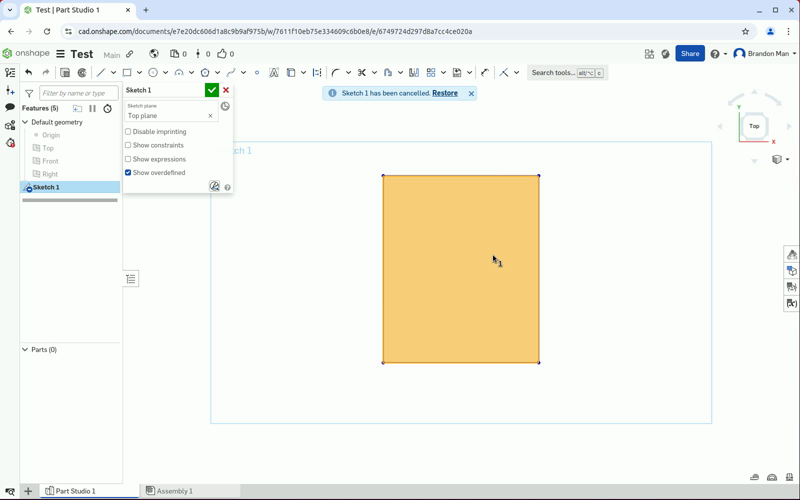
mouse_move(73, 352)
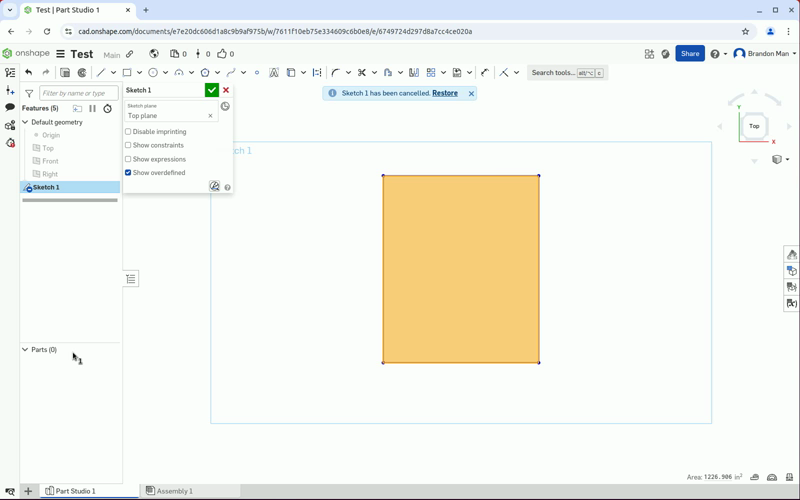
key(shift+y)
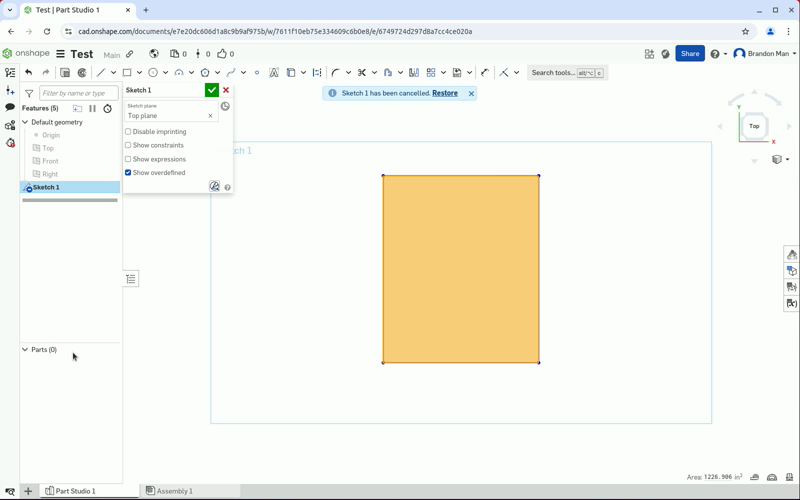
key(shift+e)
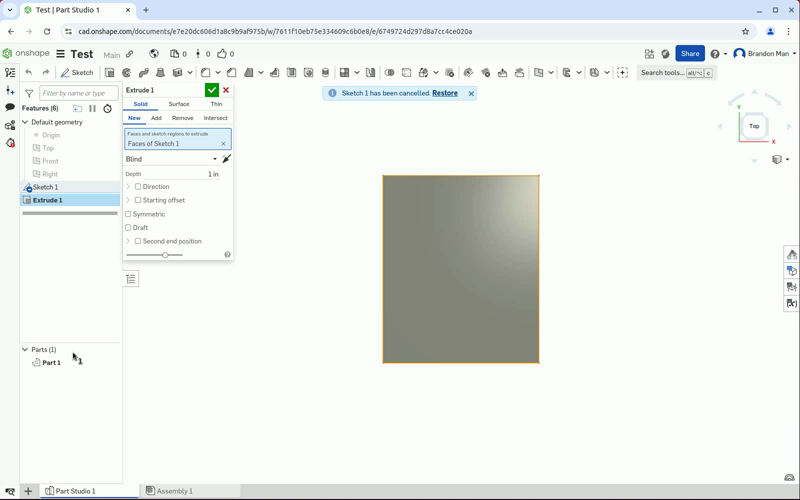
mouse_move(143, 106)
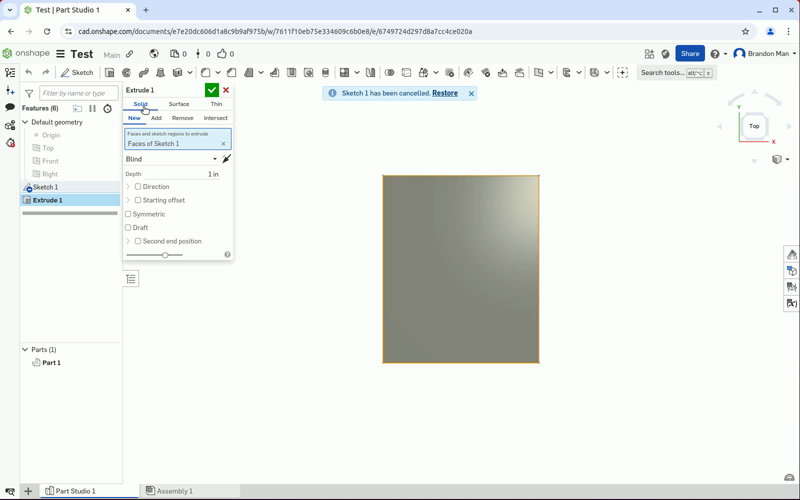
click(143, 106)
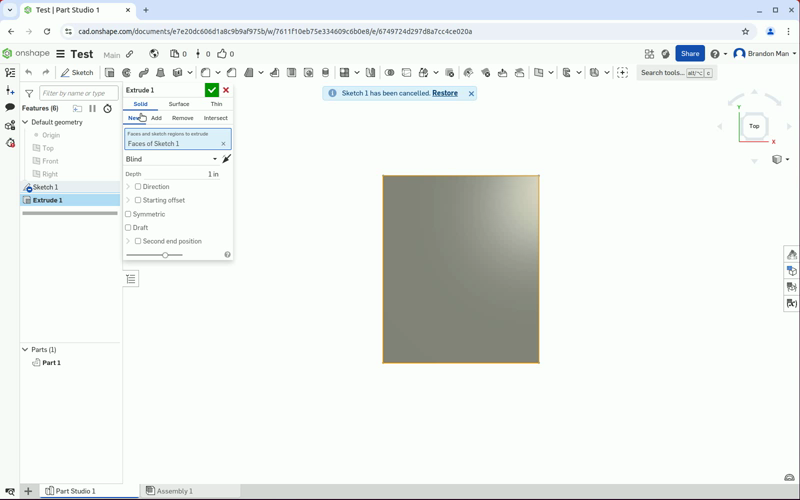
mouse_move(137, 120)
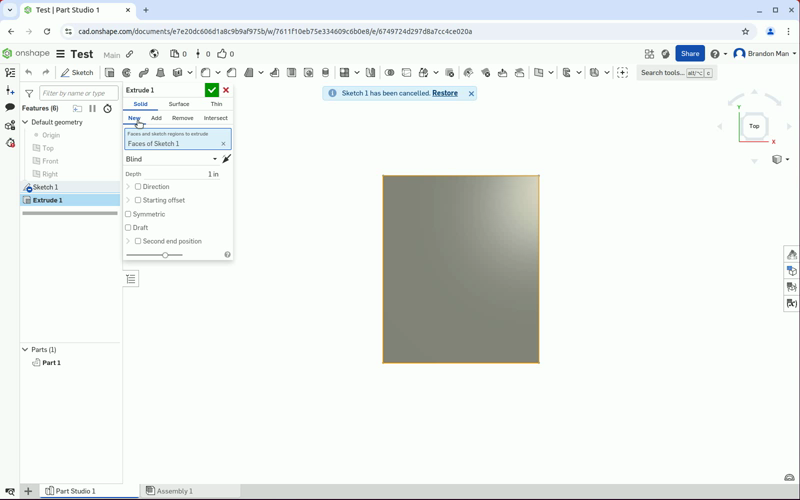
click(137, 120)
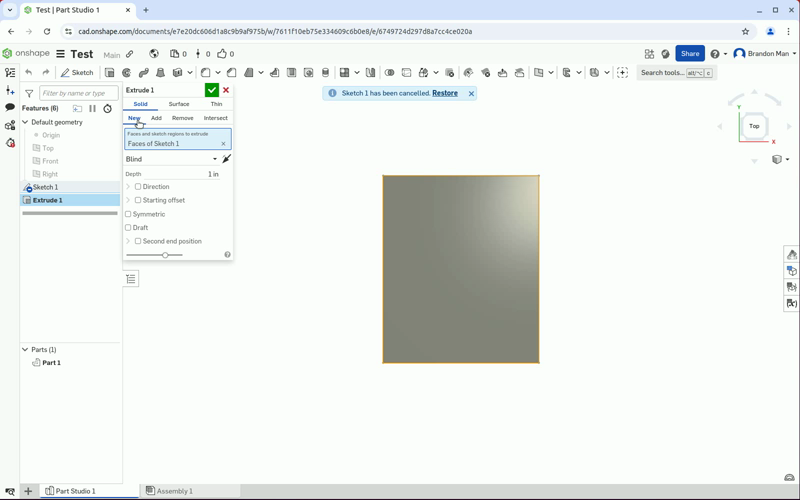
key(tab, 4)
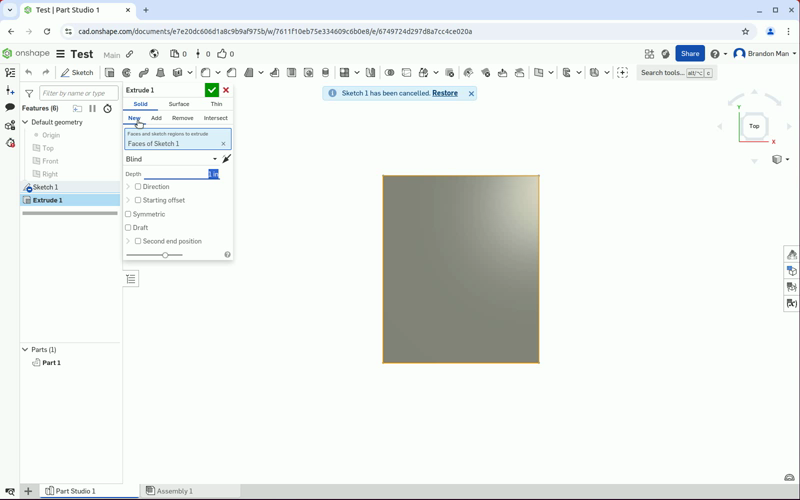
text(0.722)
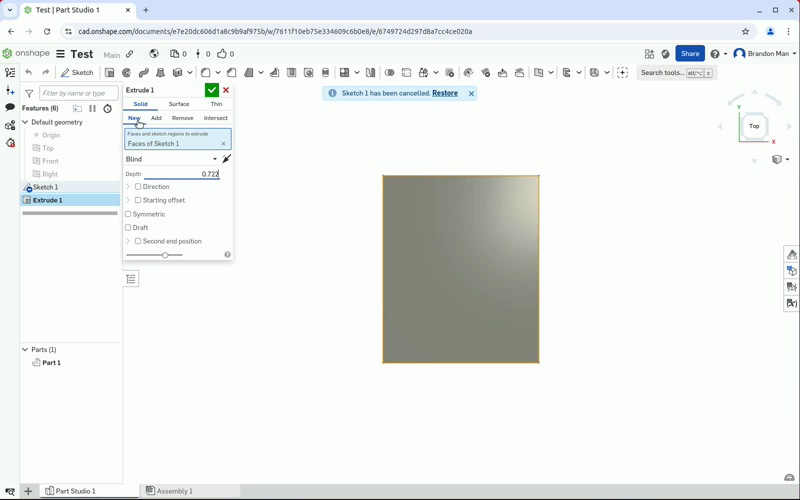
key(enter)
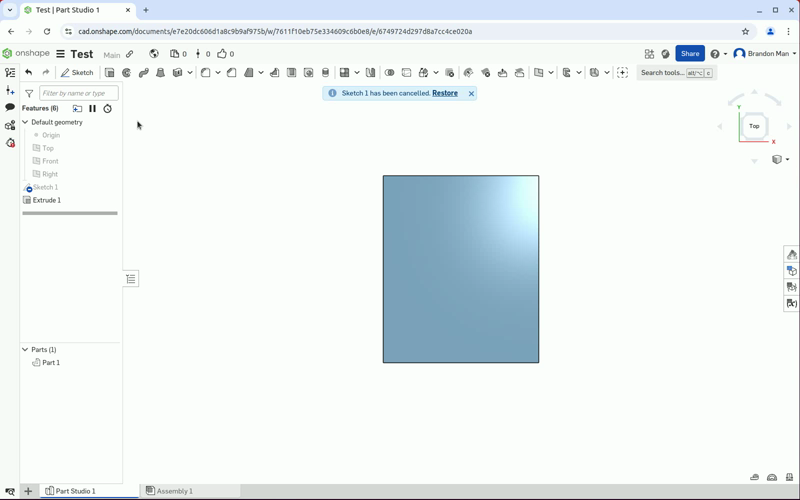
key(shift+h)
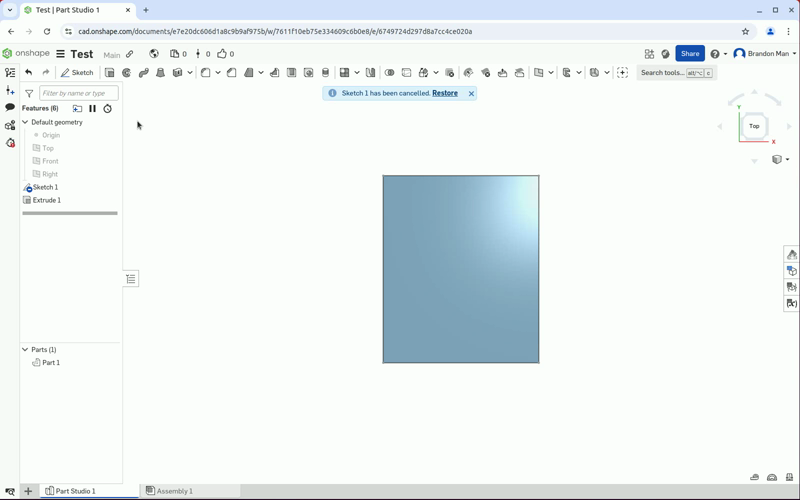
key(shift+h)
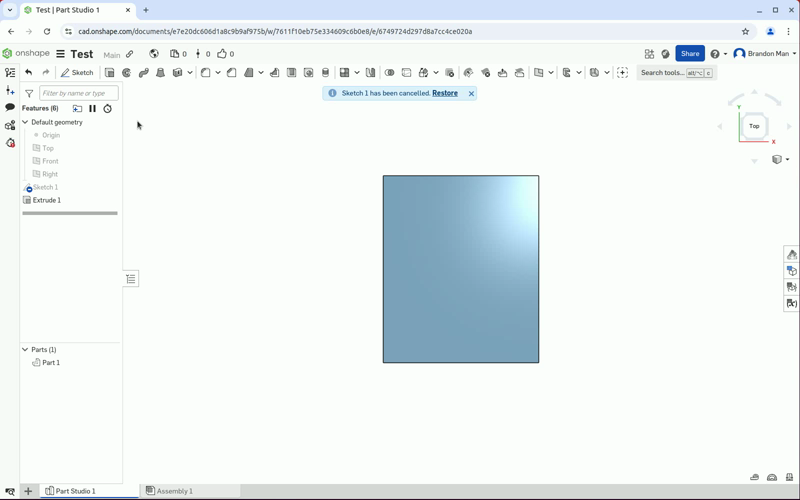
mouse_move(73, 189)
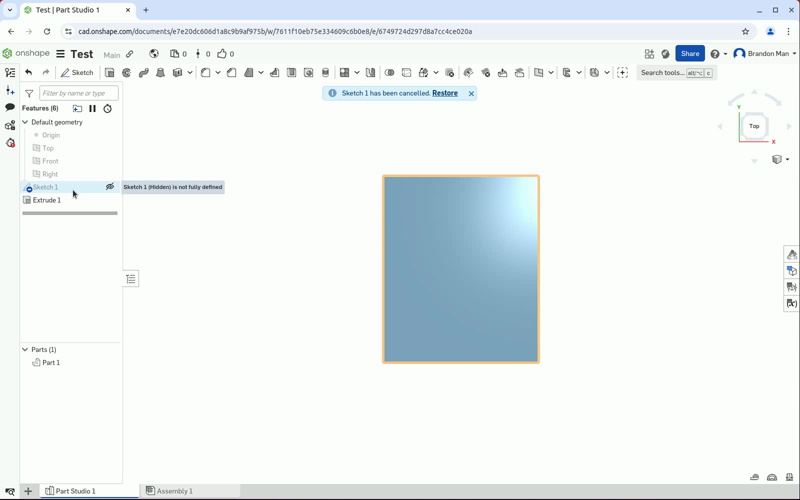
click(73, 189)
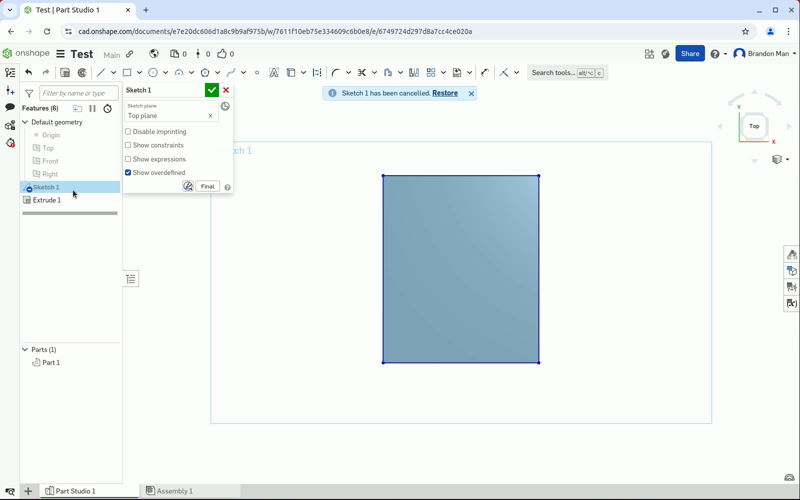
mouse_move(229, 92)
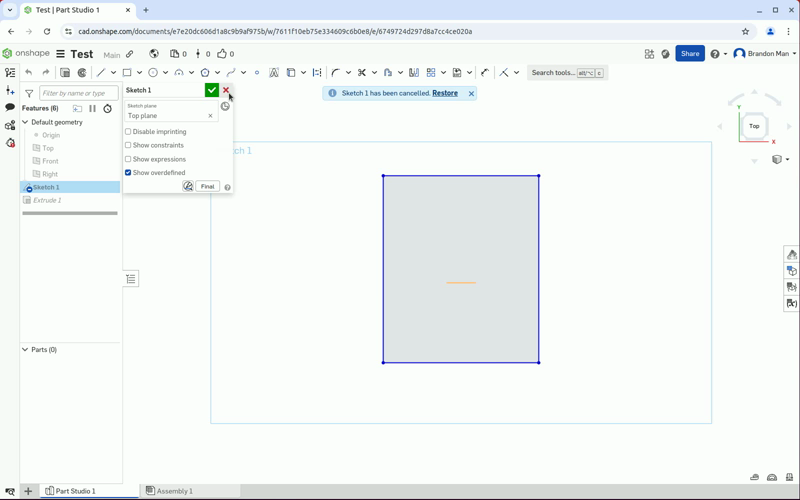
click(229, 92)
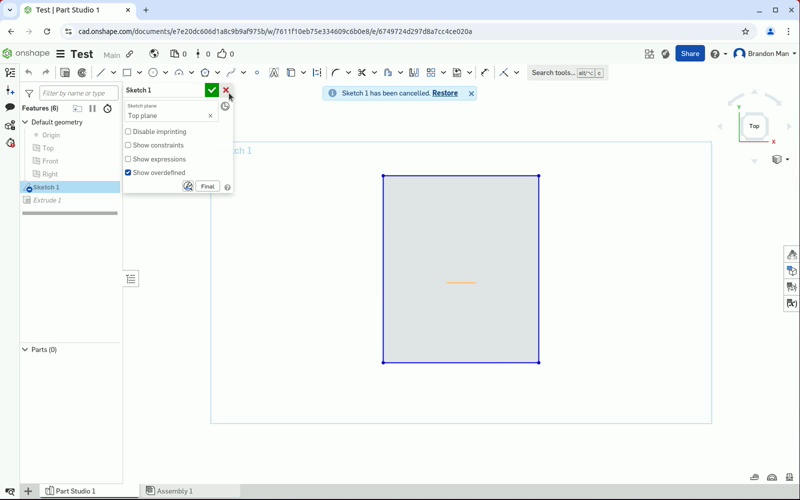
key(shift+s)
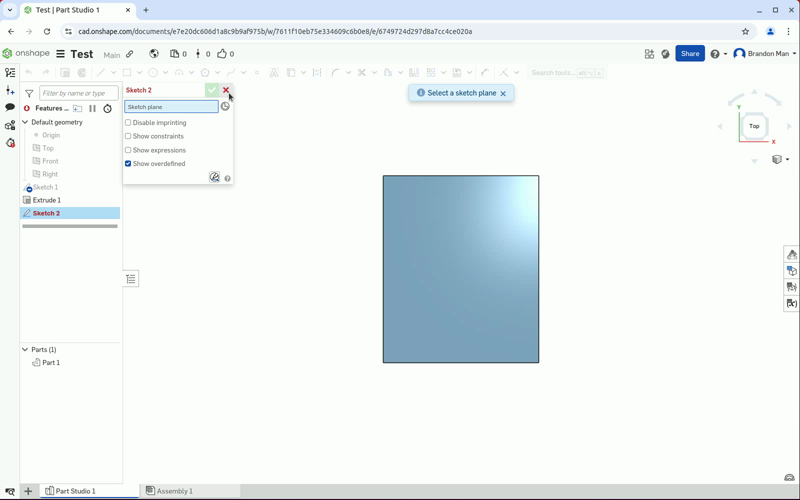
mouse_move(73, 150)
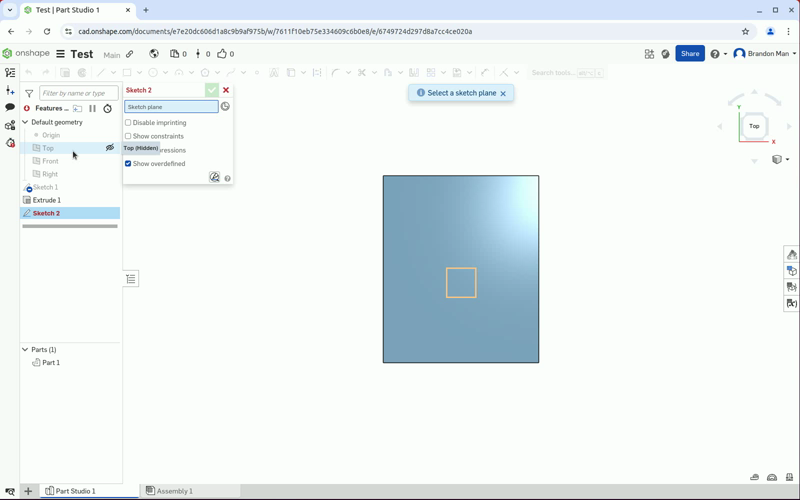
click(73, 150)
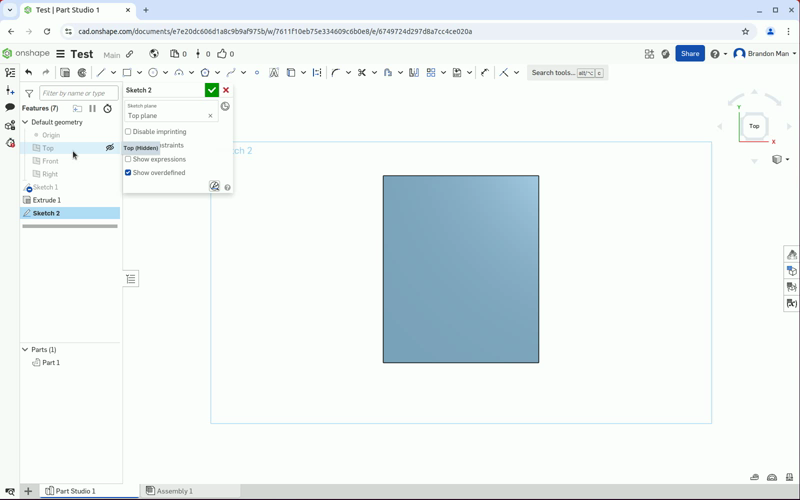
mouse_move(73, 352)
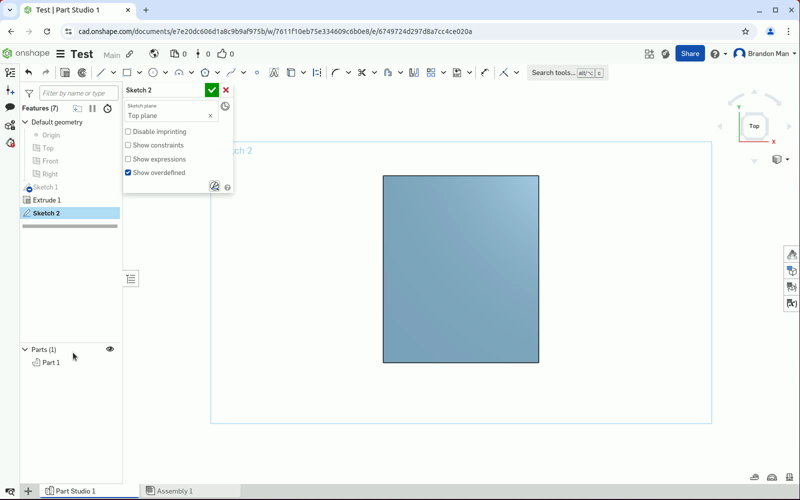
key(y)
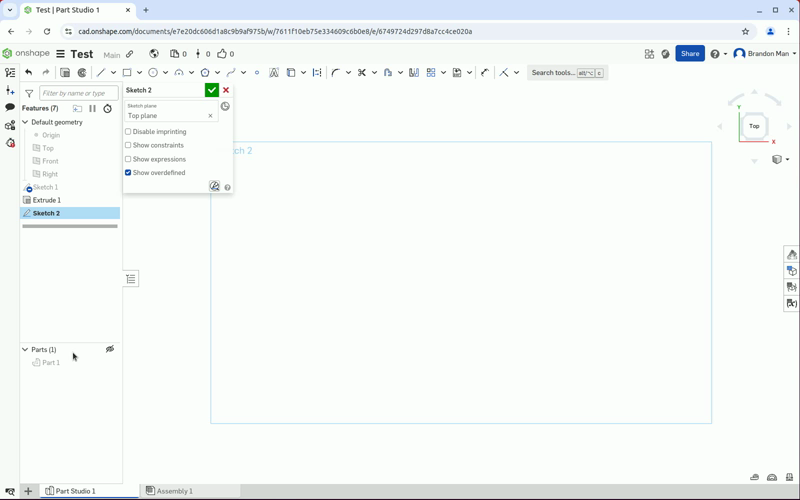
key(l)
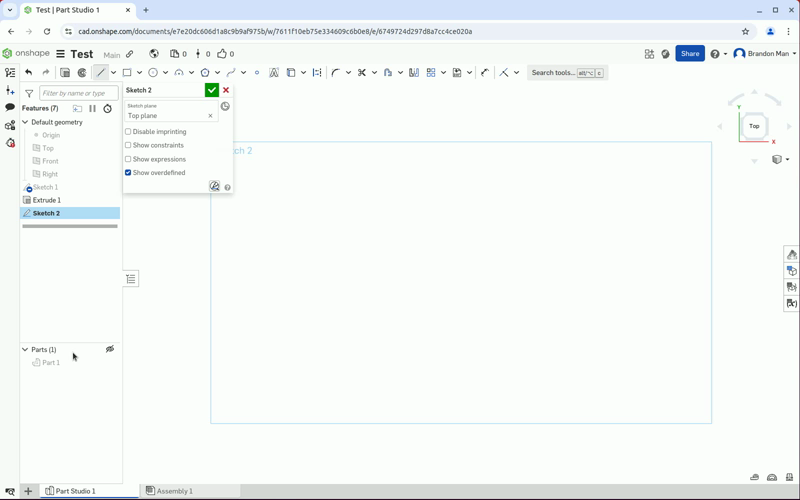
key_down(shift)
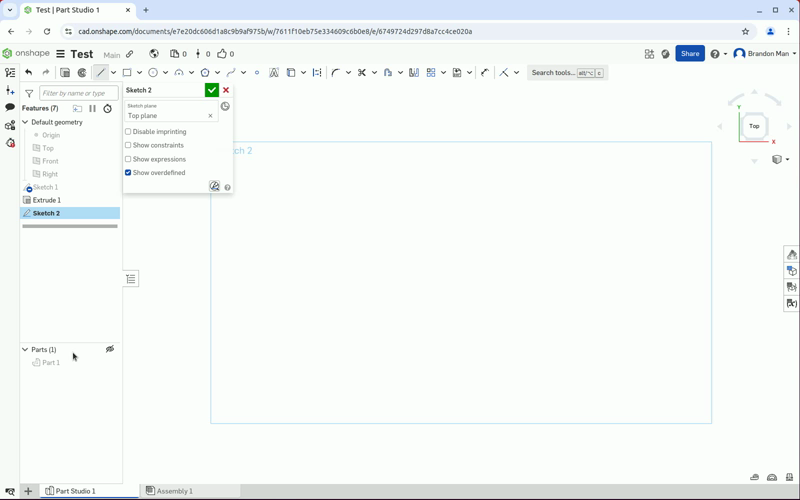
mouse_move(378, 366)
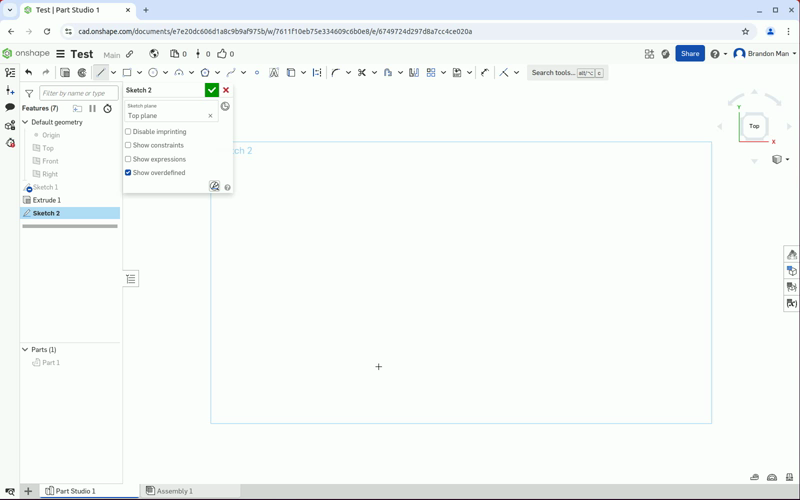
click(378, 366)
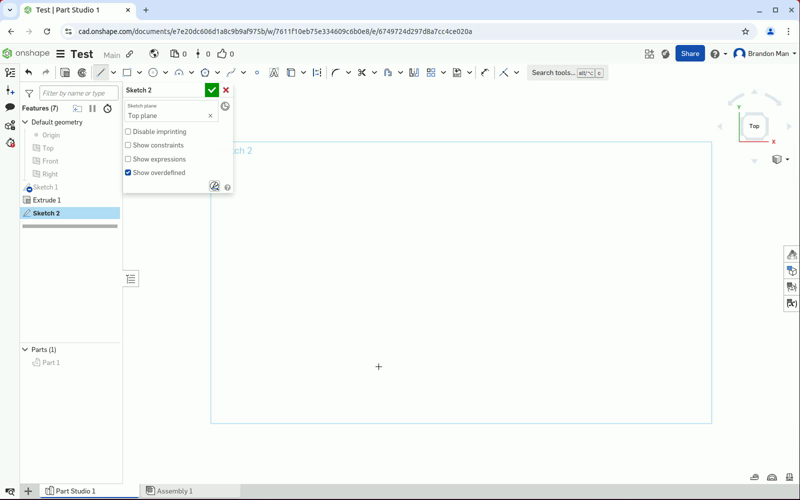
key_up(shift)
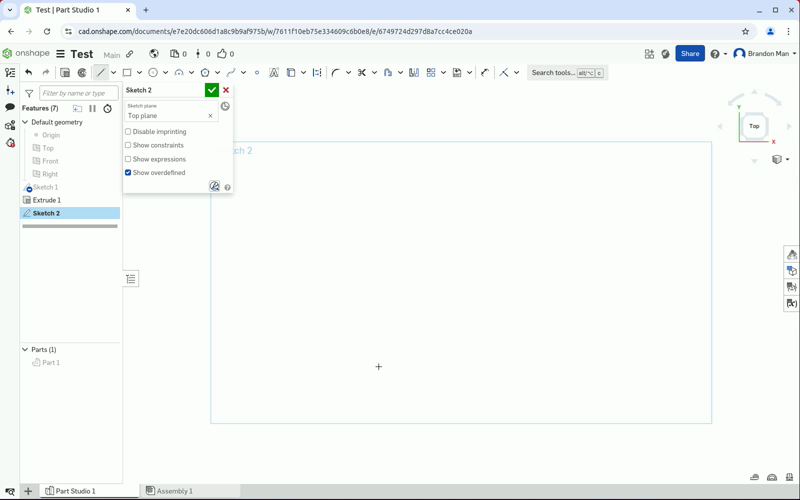
key_down(shift)
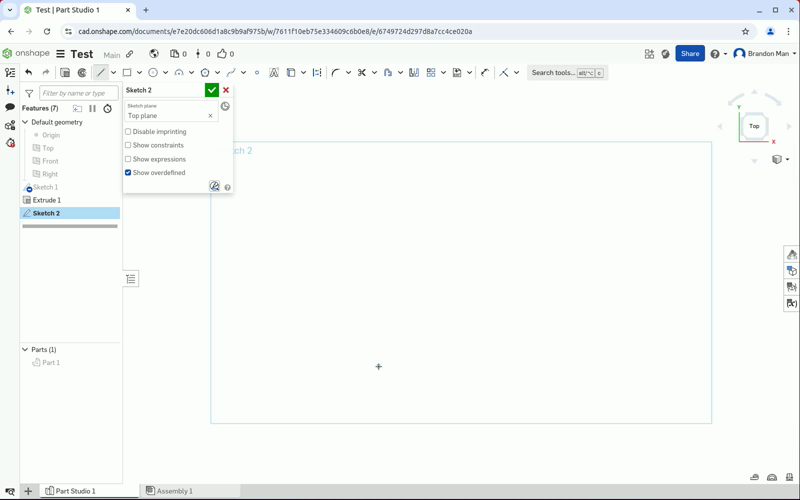
mouse_move(542, 366)
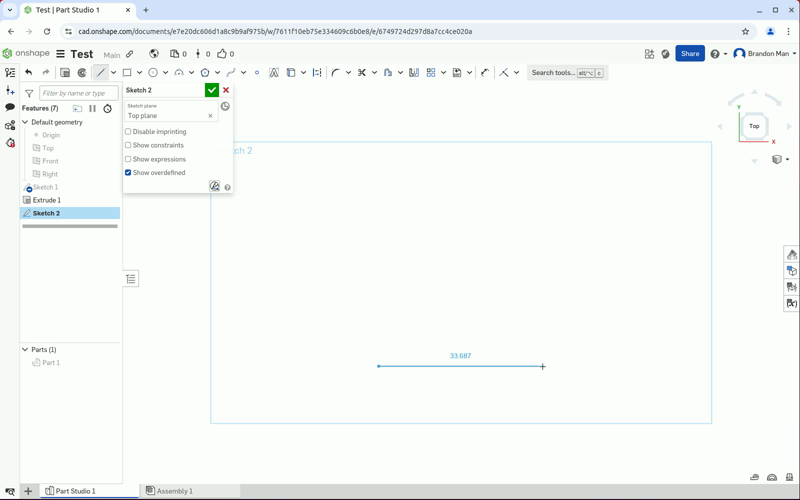
click(542, 366)
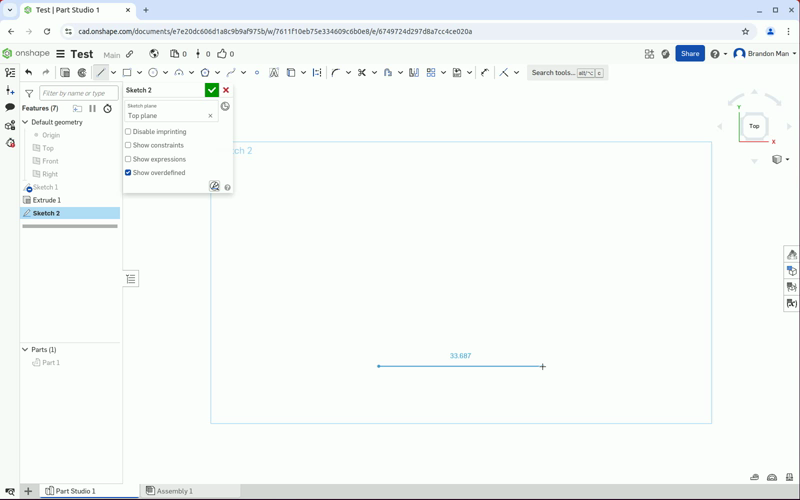
key_up(shift)
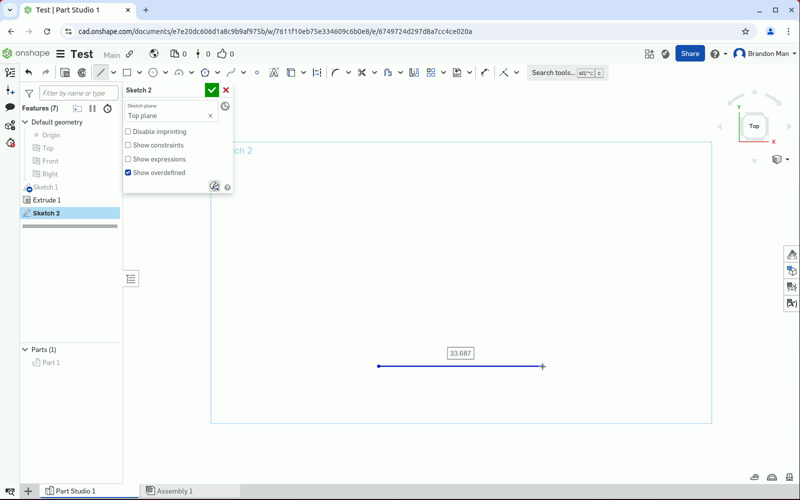
key_down(shift)
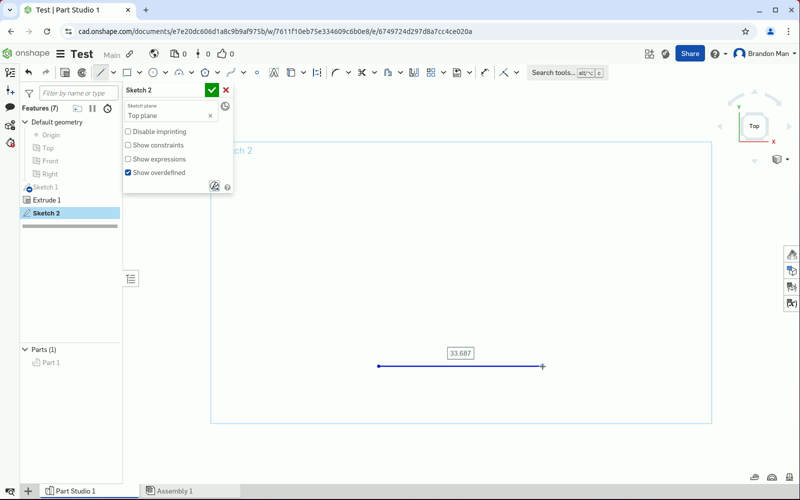
mouse_move(542, 171)
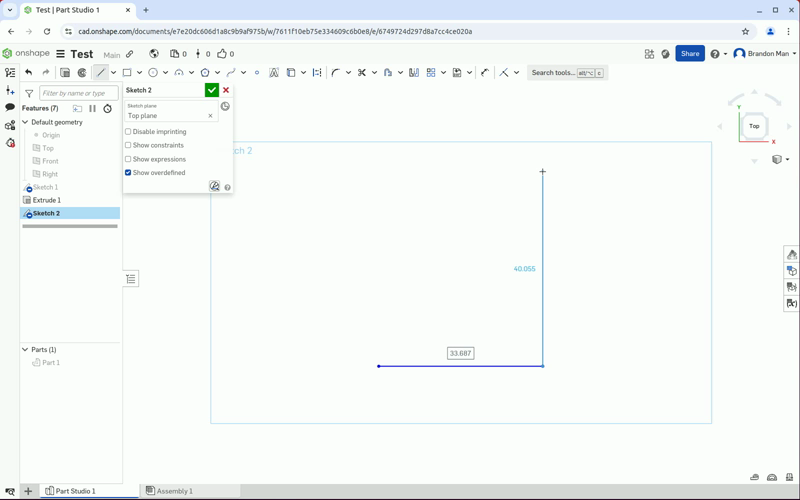
click(542, 171)
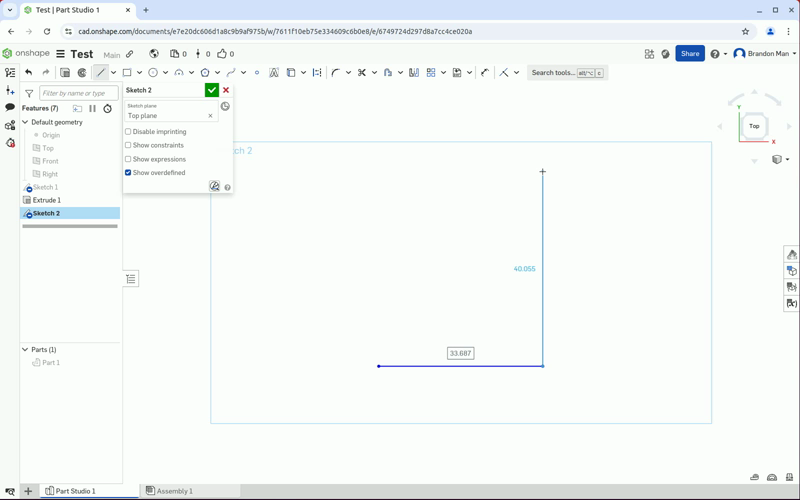
key_up(shift)
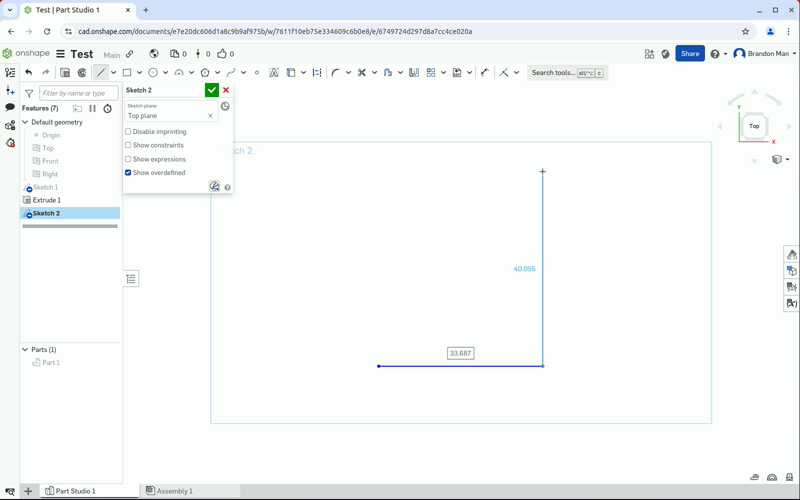
key_down(shift)
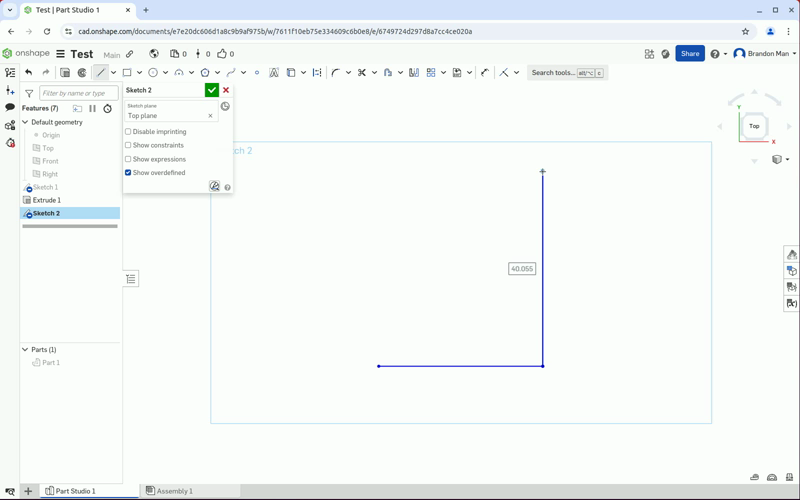
mouse_move(378, 171)
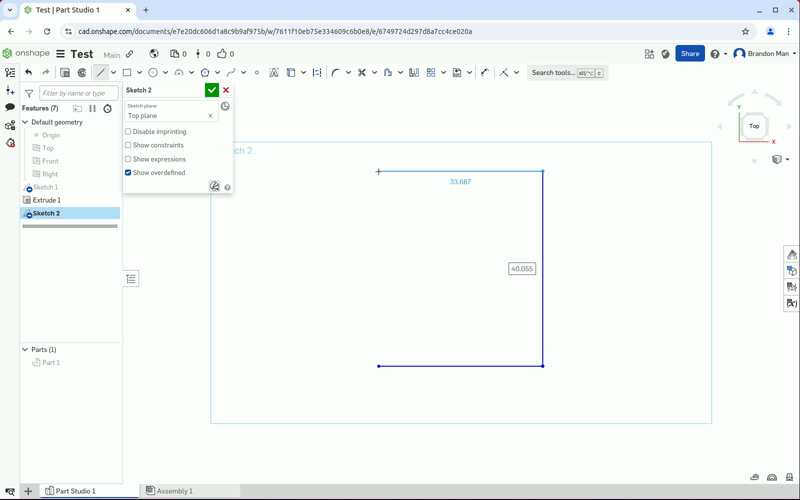
click(378, 171)
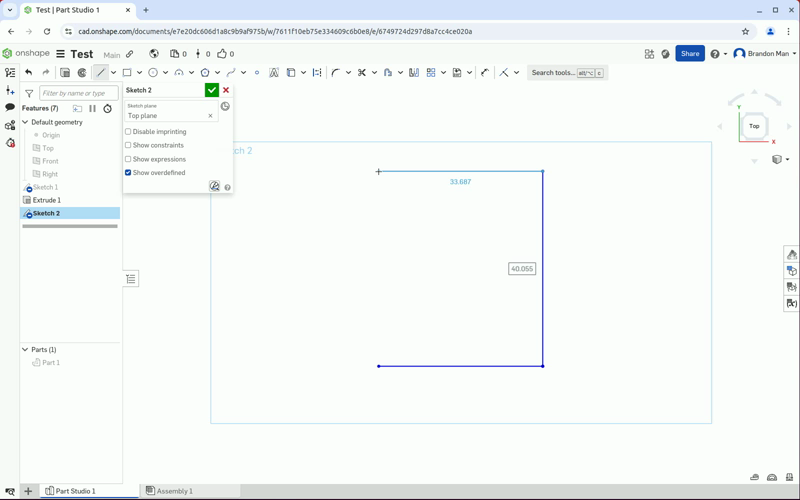
key_up(shift)
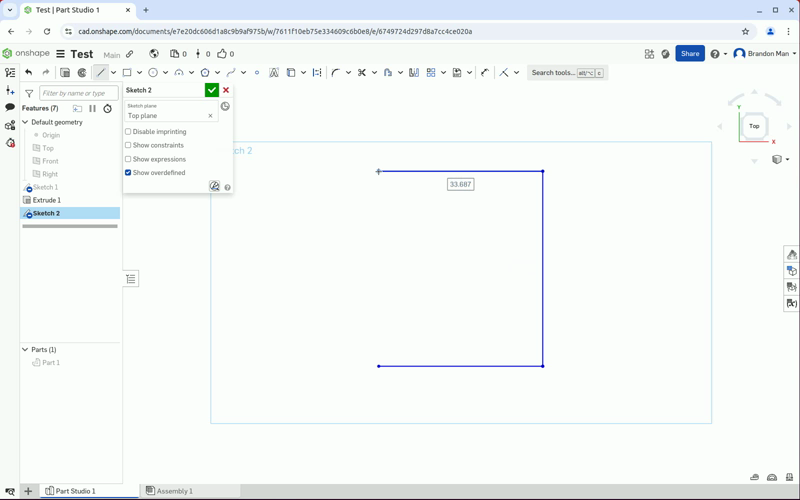
key_down(shift)
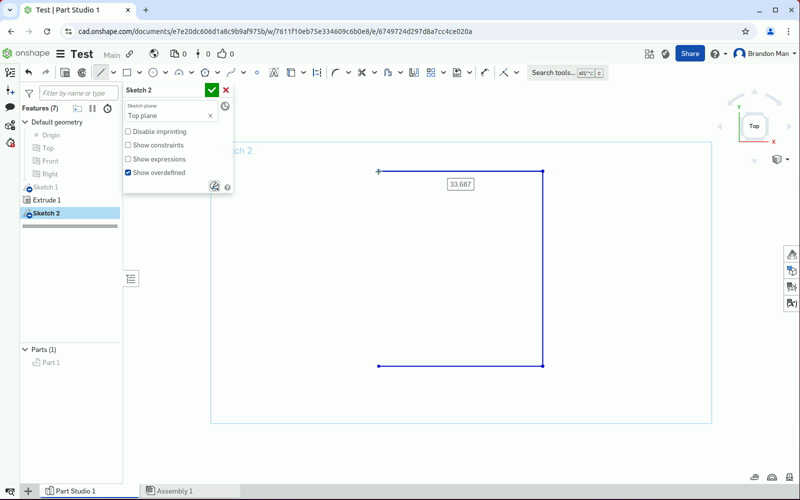
mouse_move(378, 366)
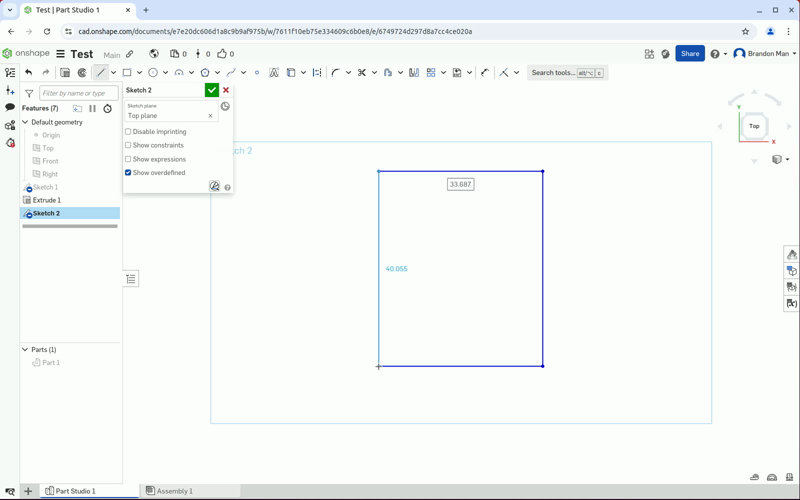
key_up(shift)
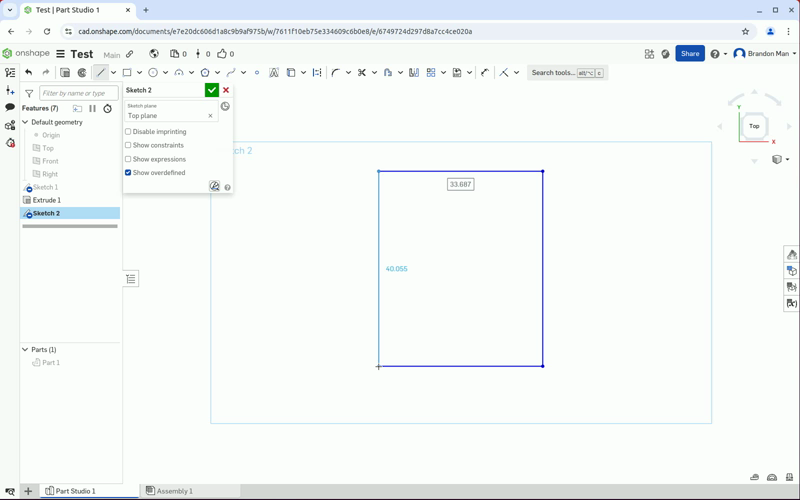
click(378, 366)
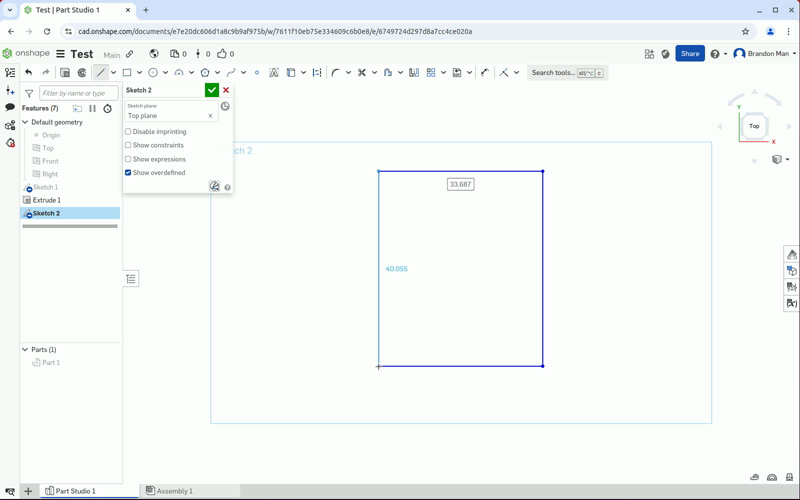
key(esc)
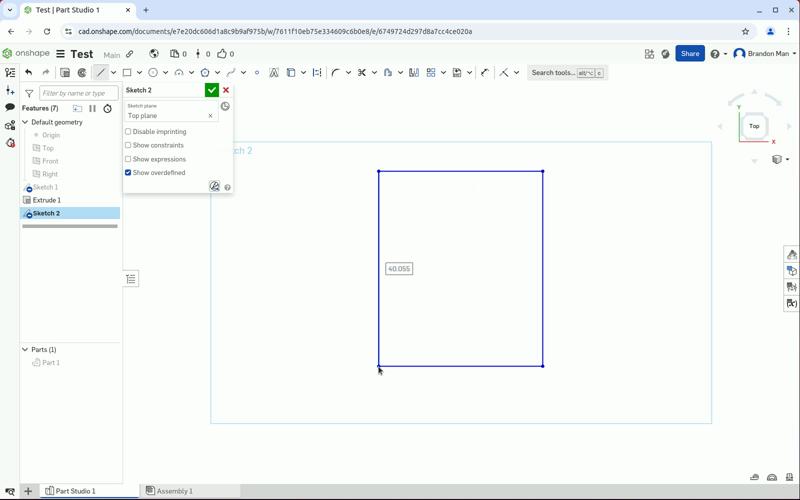
key(l)
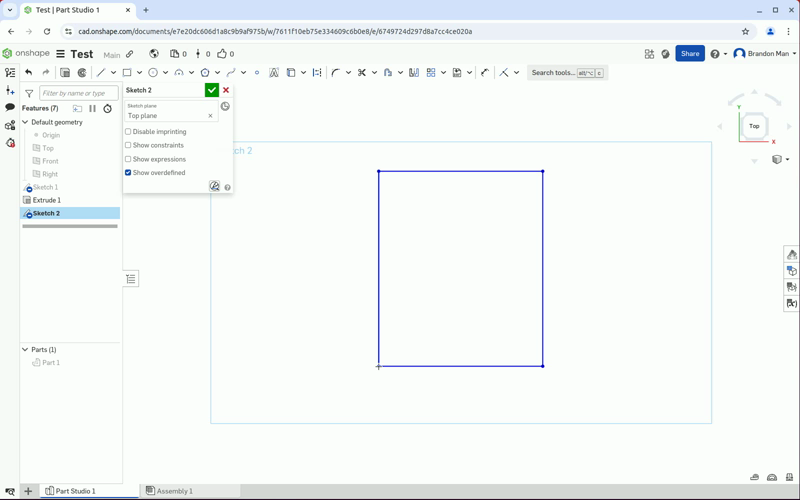
key_down(shift)
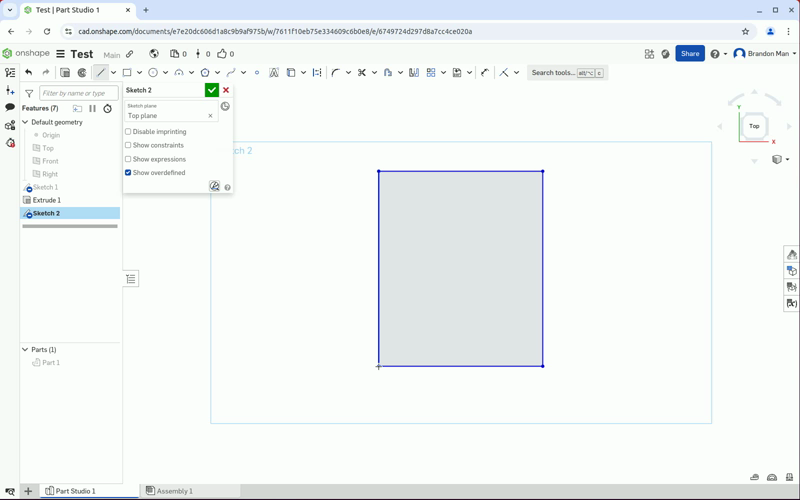
mouse_move(382, 362)
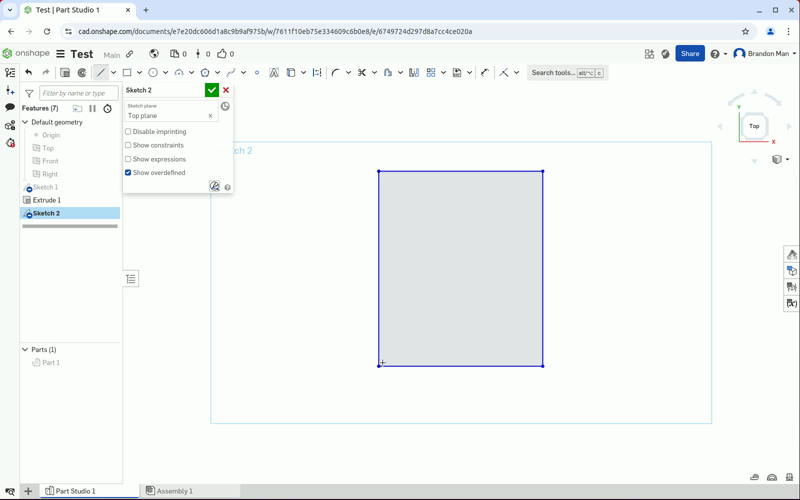
click(382, 362)
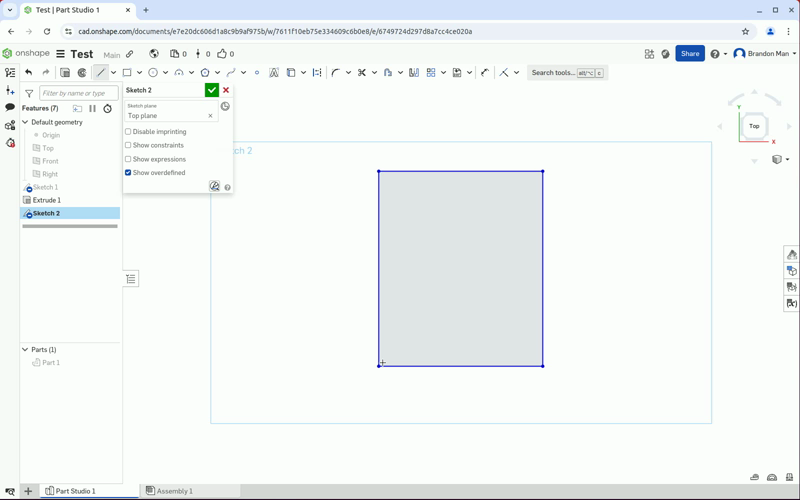
key_up(shift)
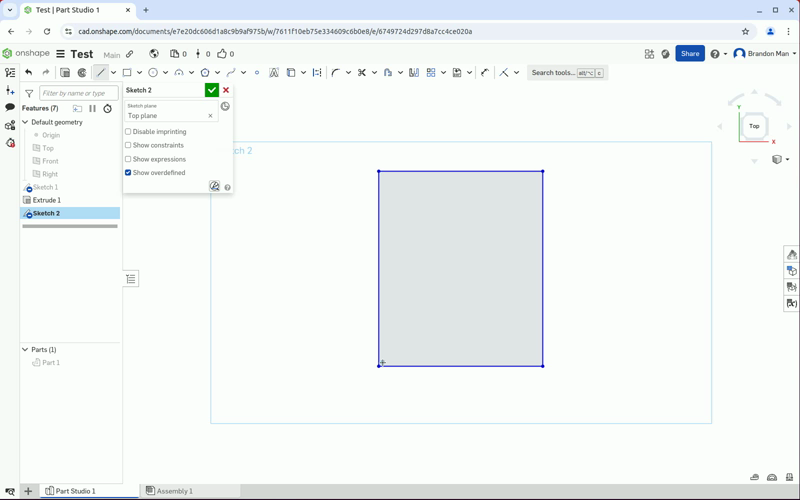
key_down(shift)
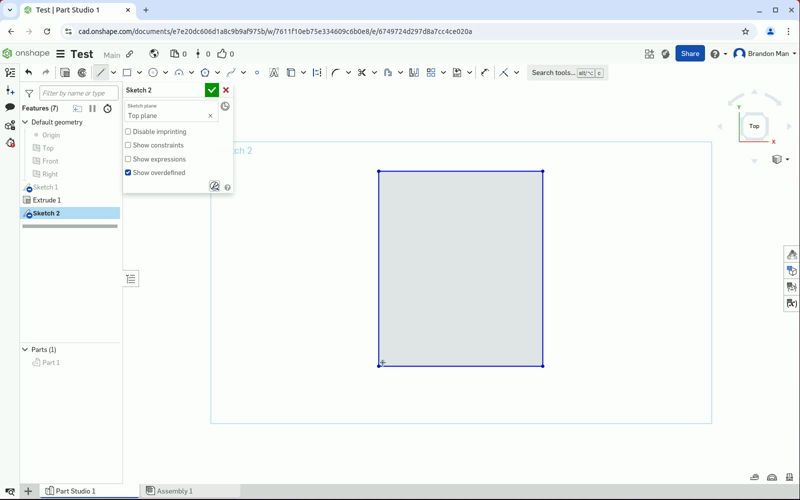
mouse_move(538, 362)
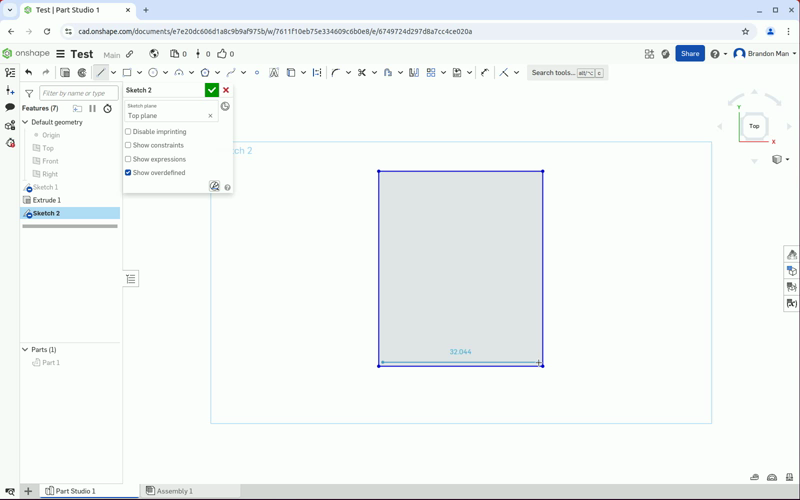
click(538, 362)
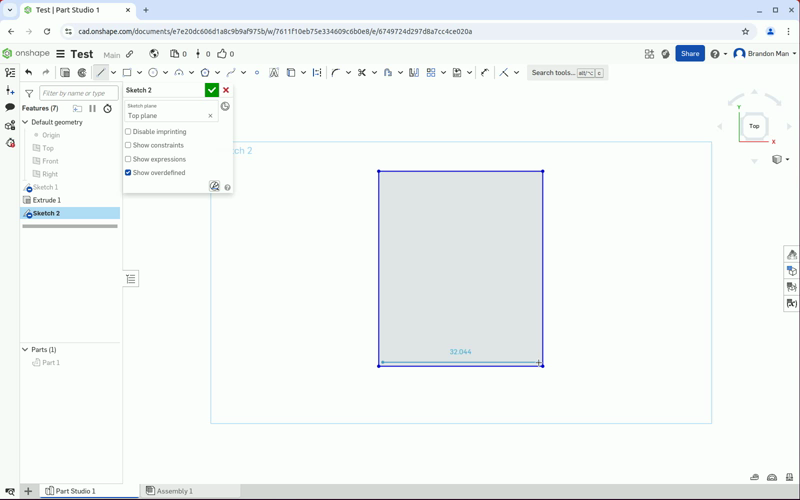
key_up(shift)
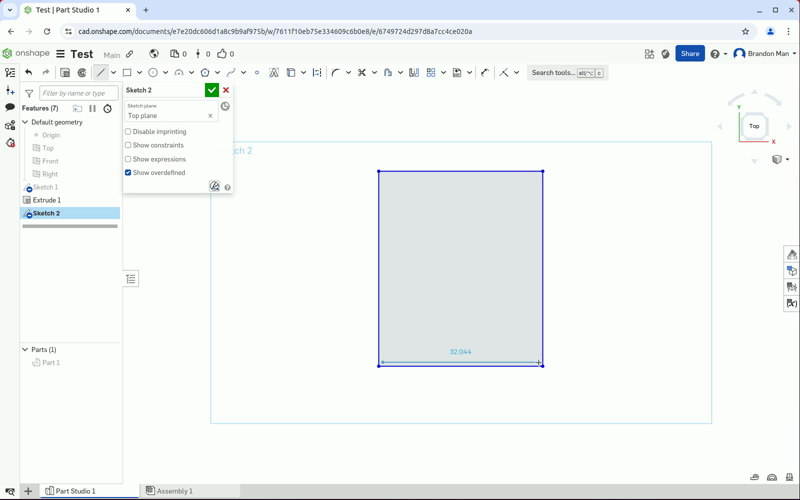
key_down(shift)
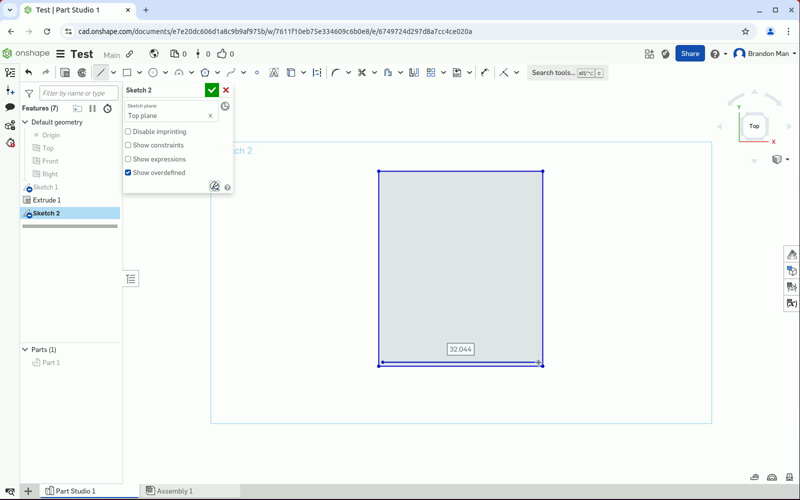
mouse_move(538, 175)
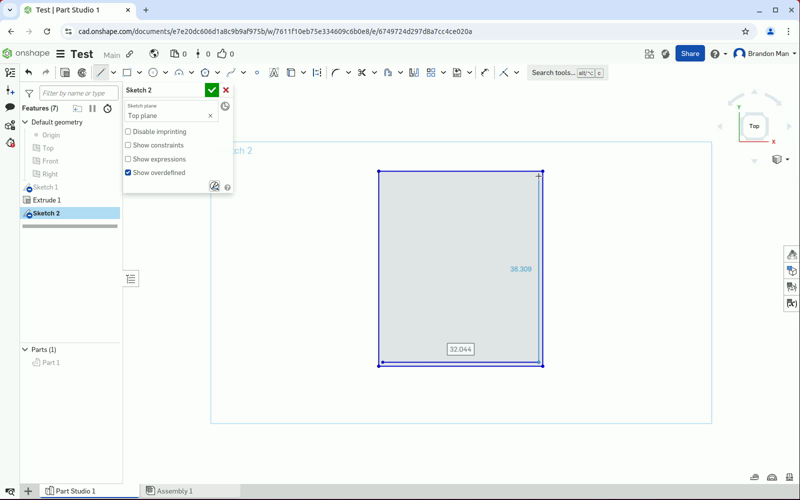
click(538, 175)
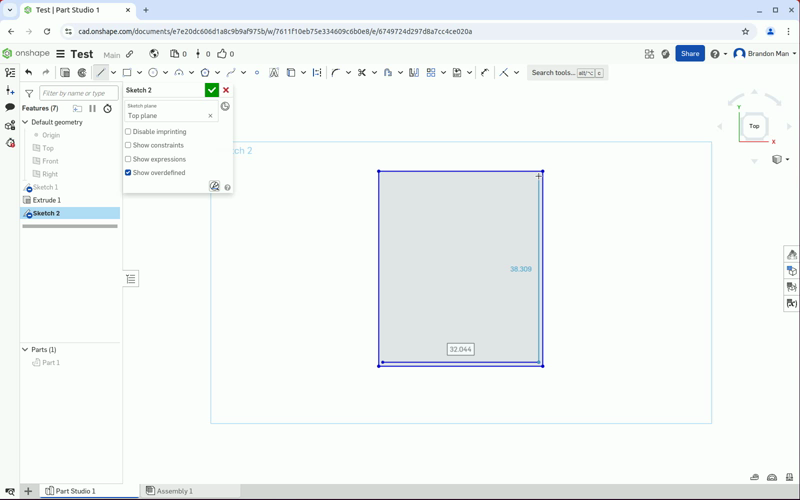
key_up(shift)
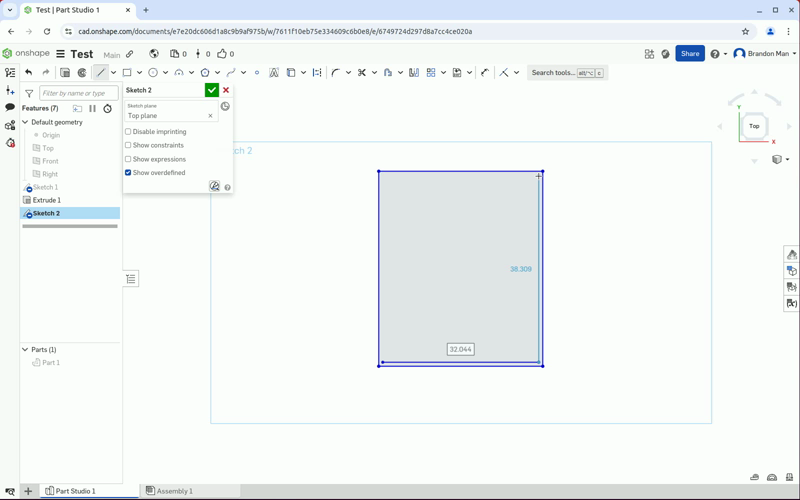
key_down(shift)
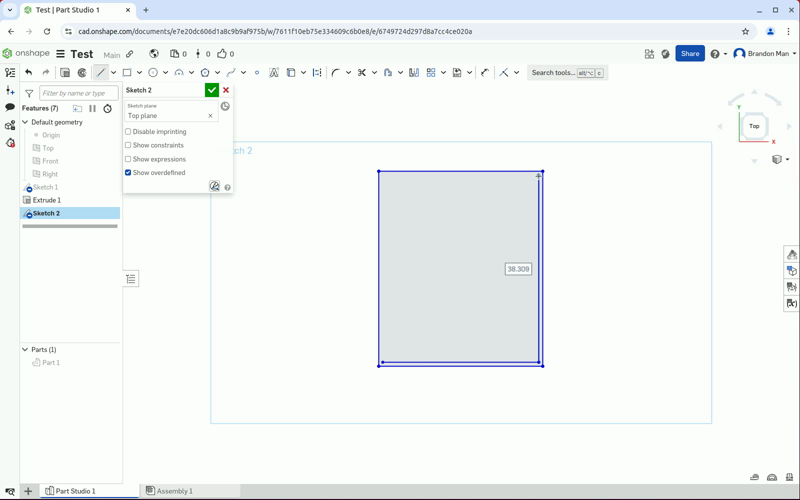
mouse_move(382, 175)
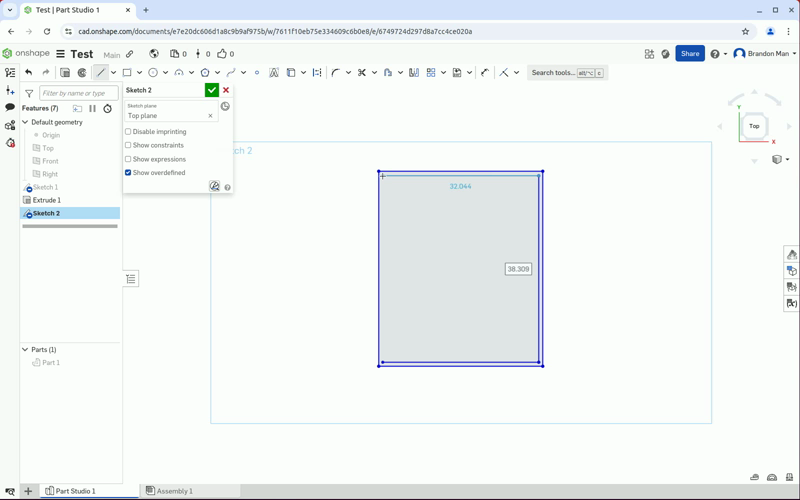
click(382, 175)
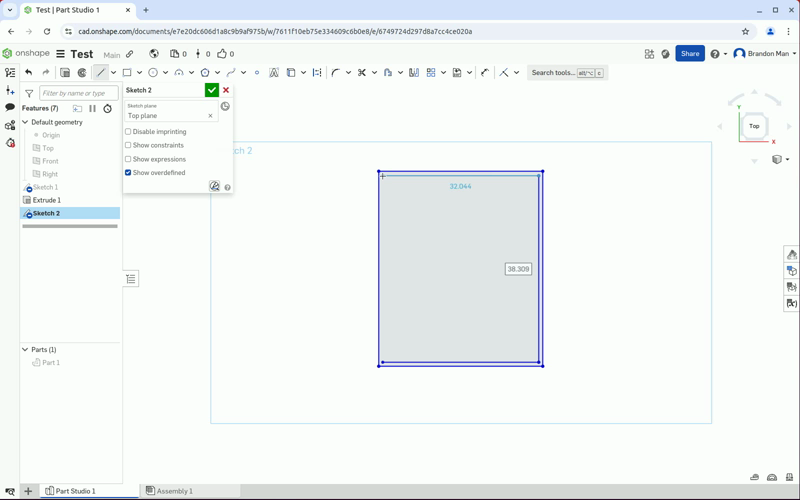
key_up(shift)
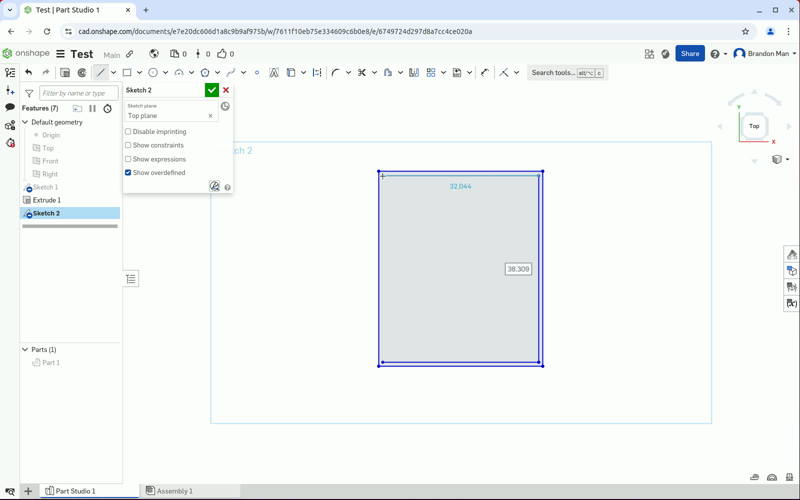
key_down(shift)
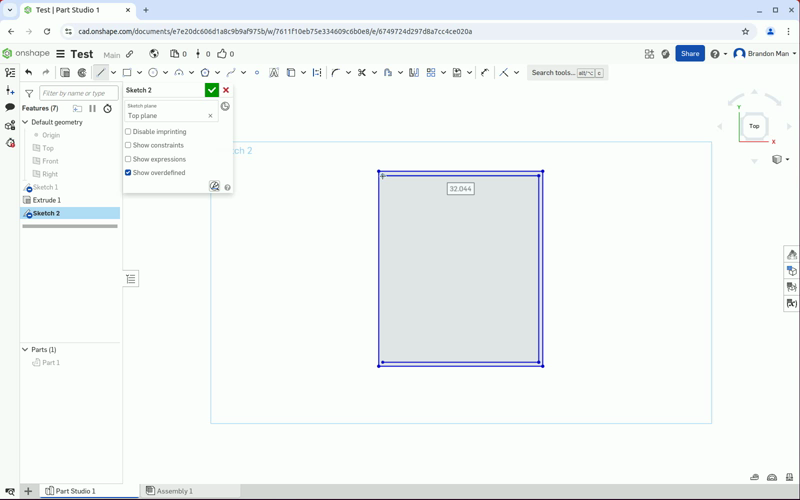
mouse_move(382, 362)
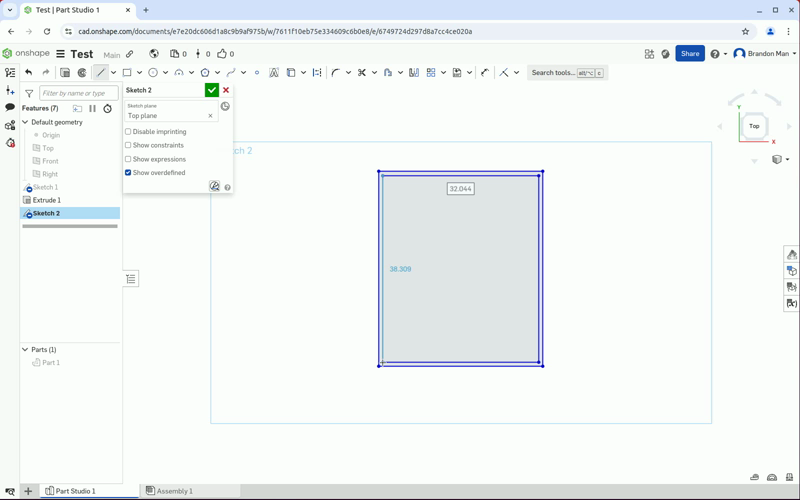
key_up(shift)
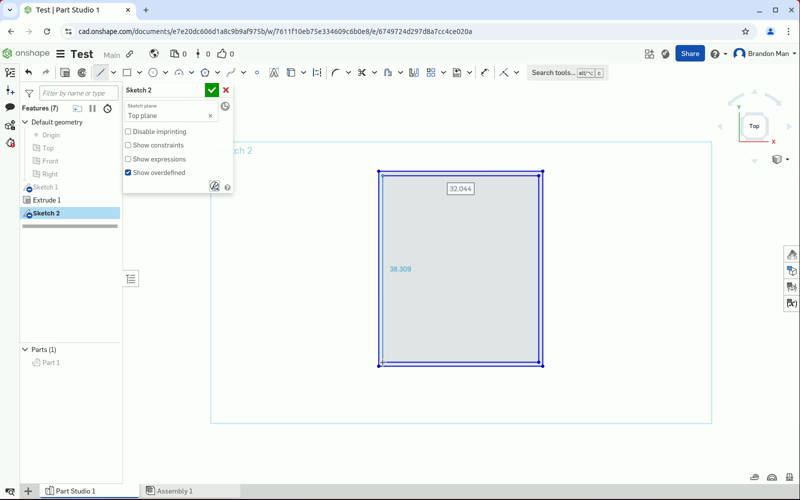
click(382, 362)
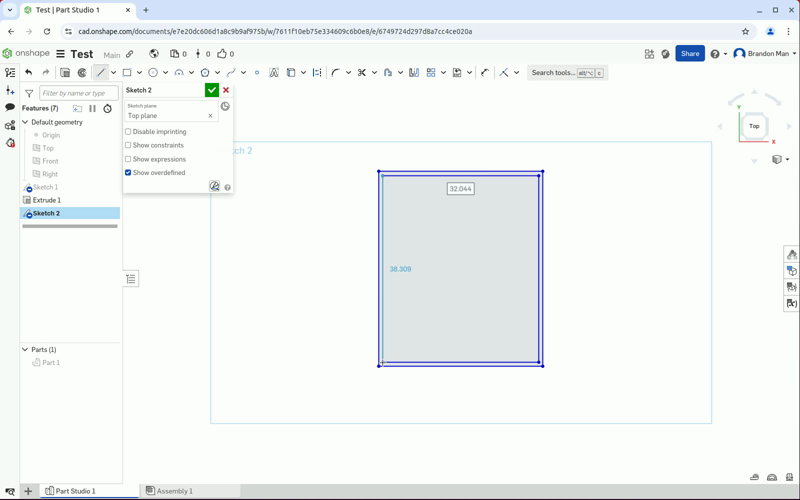
key(esc)
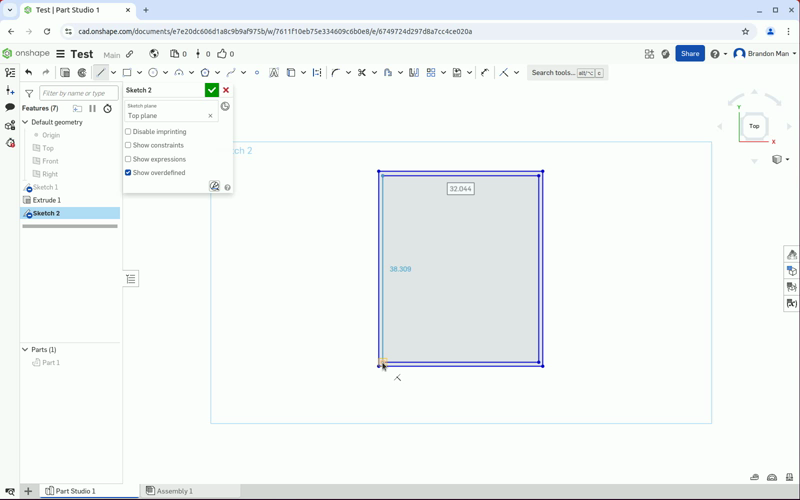
mouse_move(380, 234)
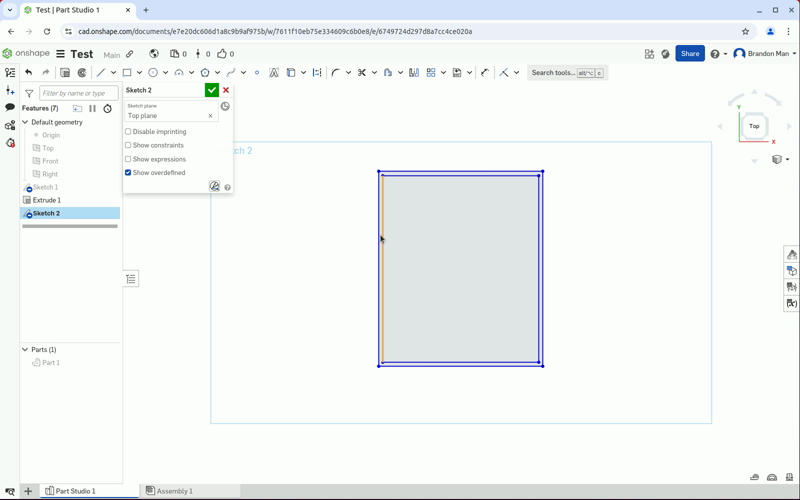
click(380, 234)
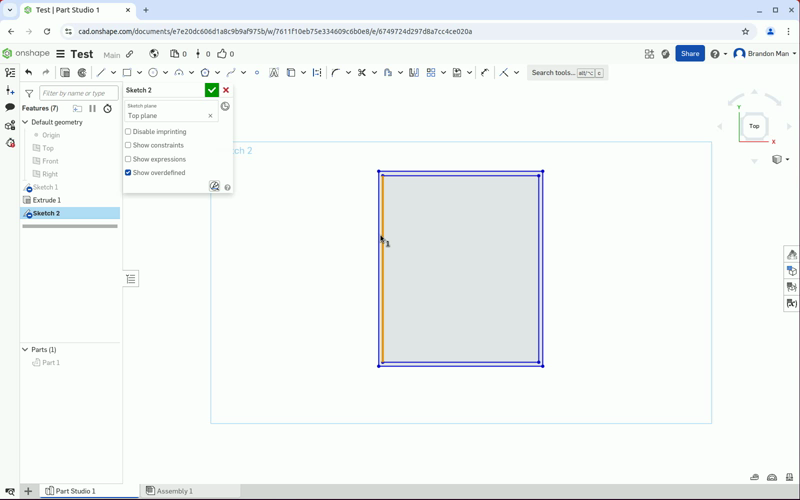
mouse_move(73, 352)
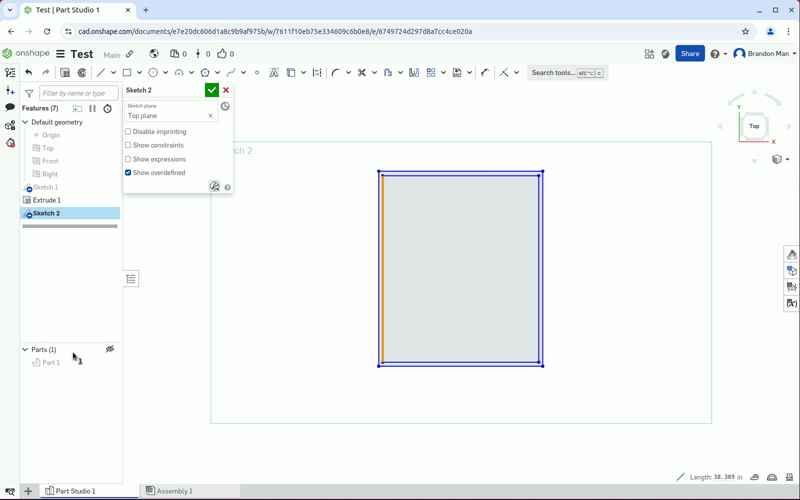
key(shift+y)
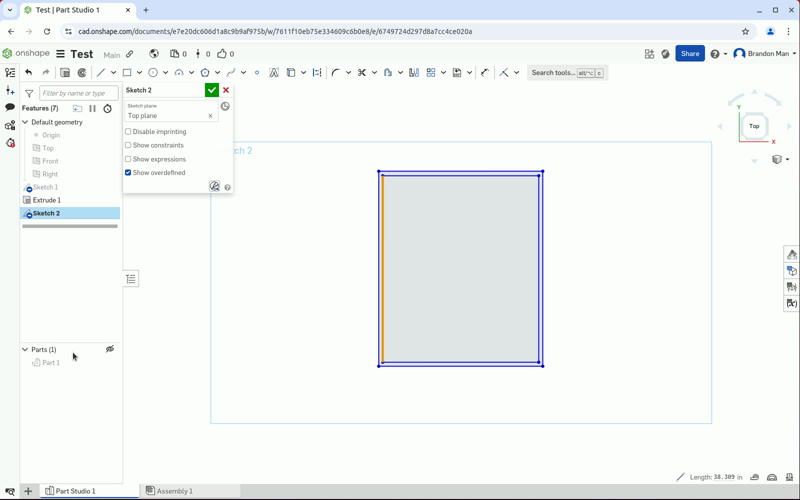
key(shift+e)
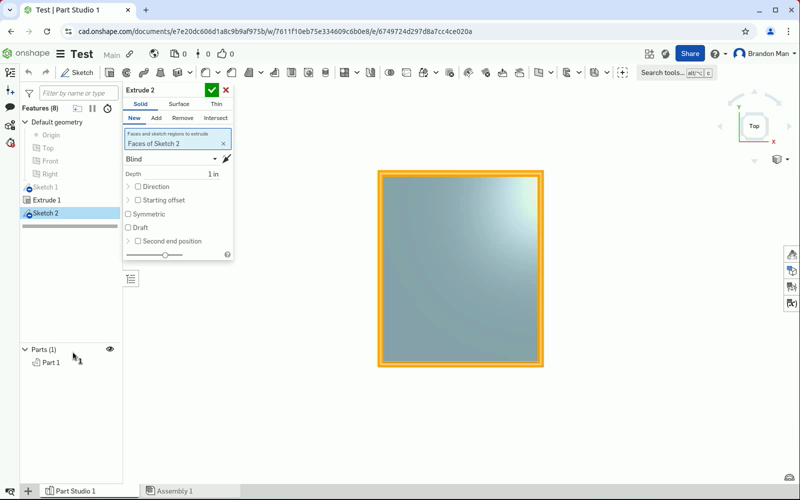
mouse_move(143, 106)
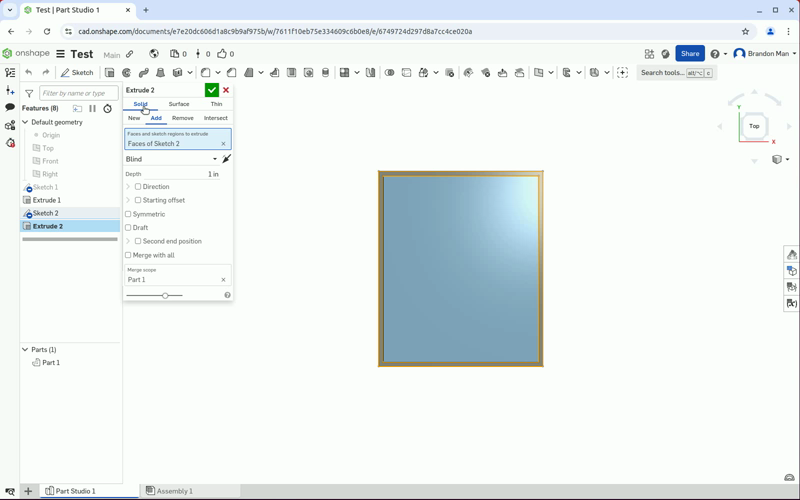
click(143, 106)
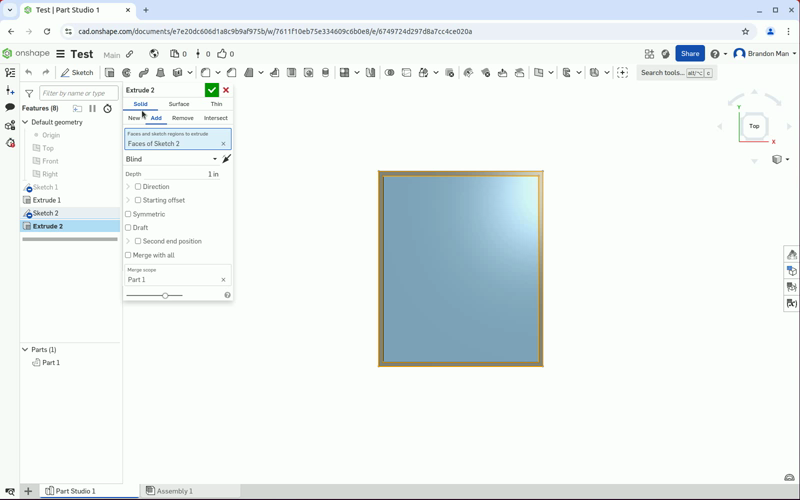
mouse_move(137, 120)
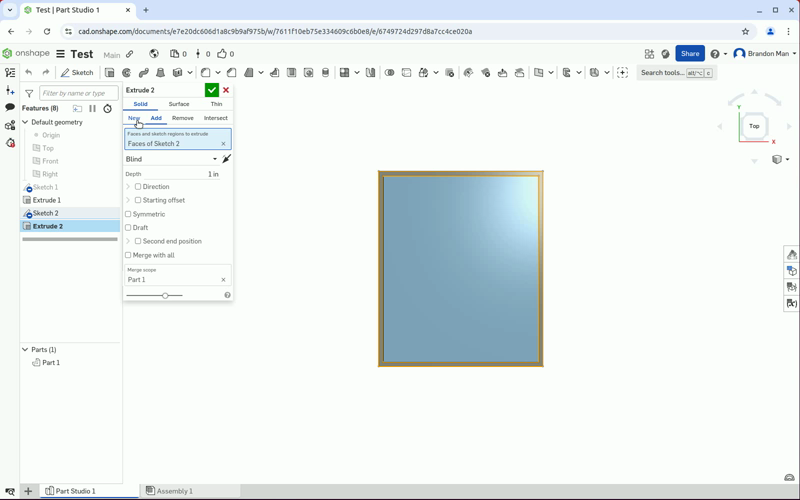
click(137, 120)
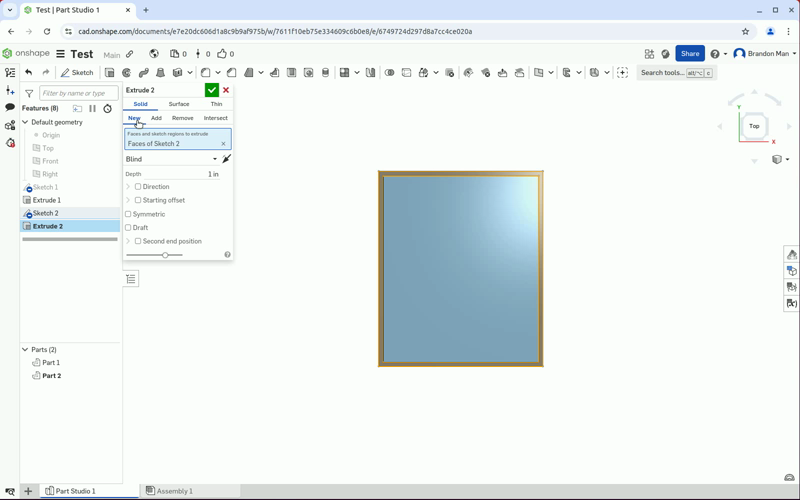
key(tab, 4)
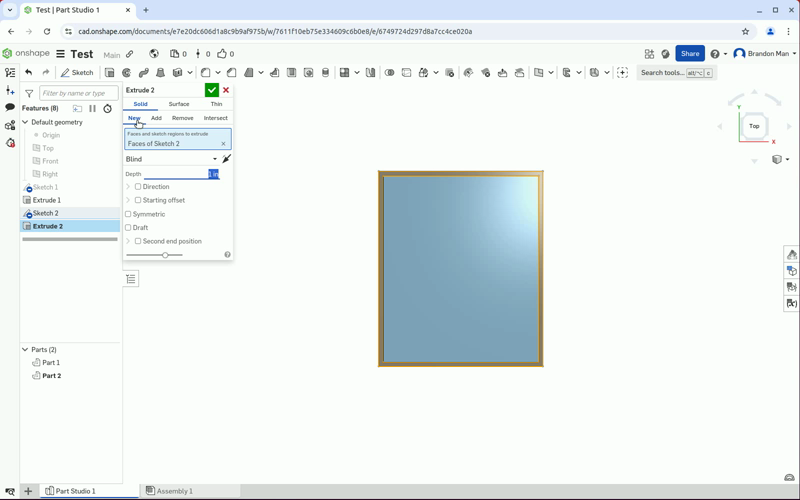
text(16.128)
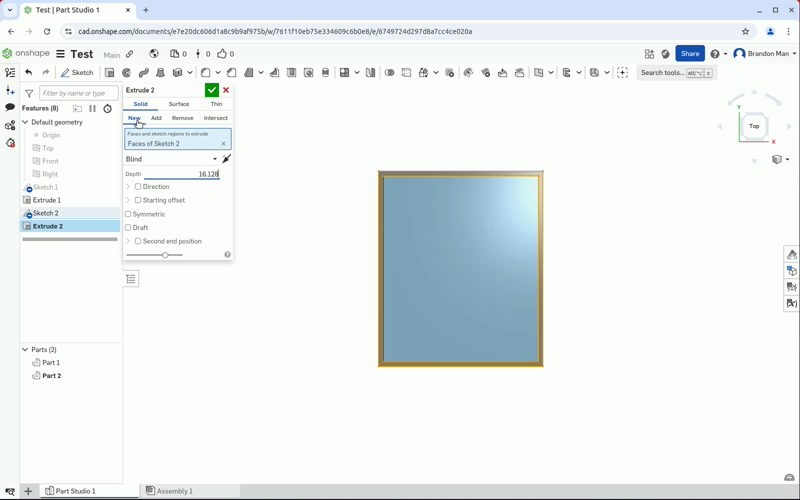
key(enter)
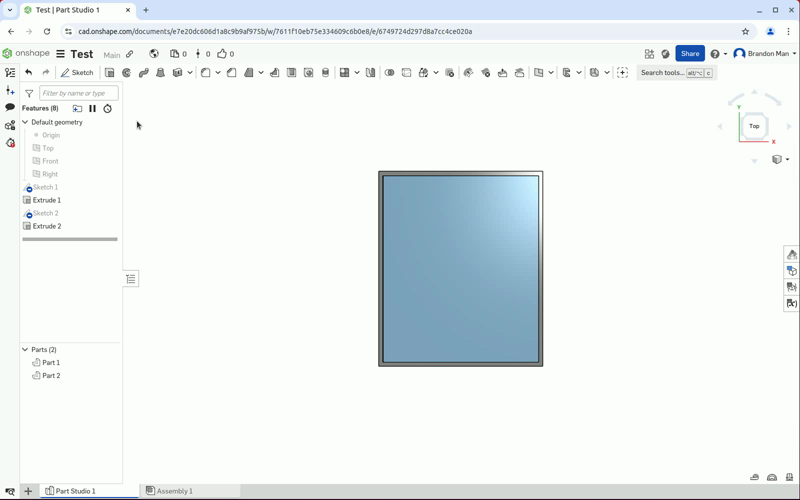
key(shift+h)
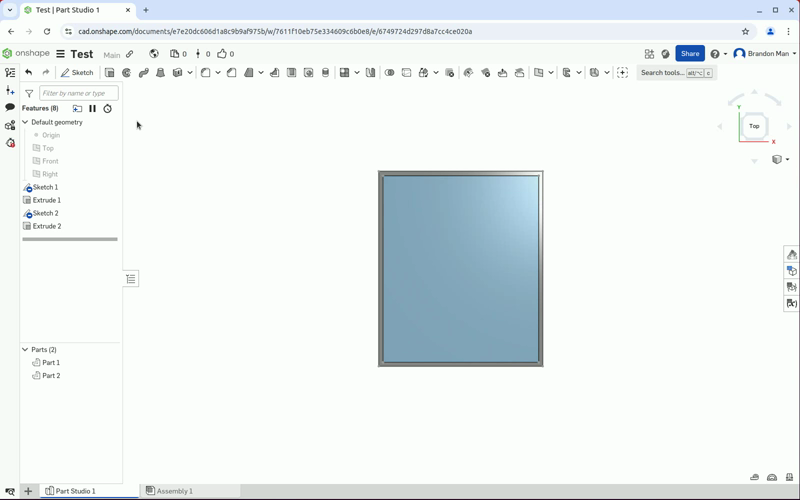
key(shift+h)
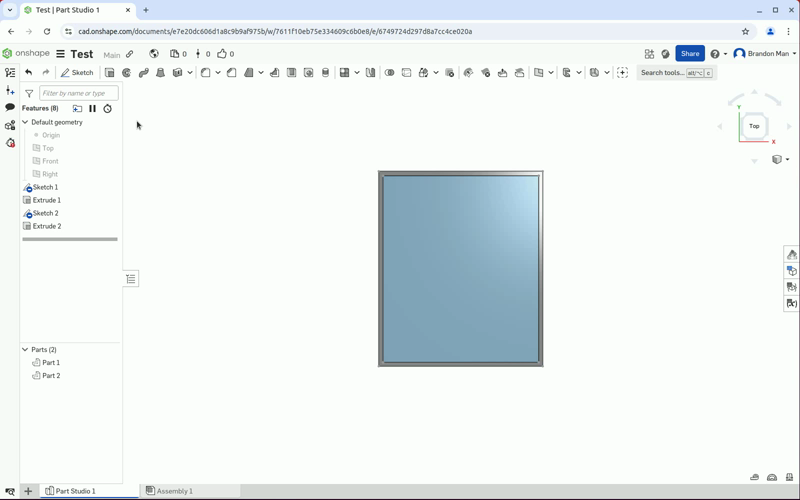
key(shift+7)
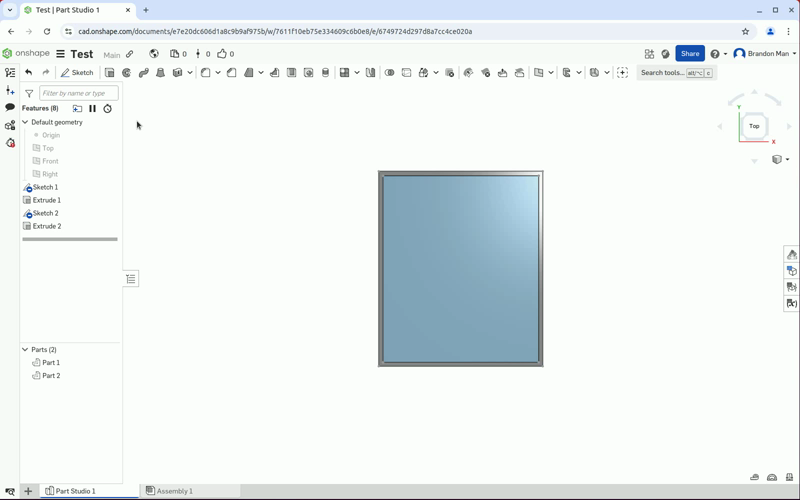
key(up, 3)
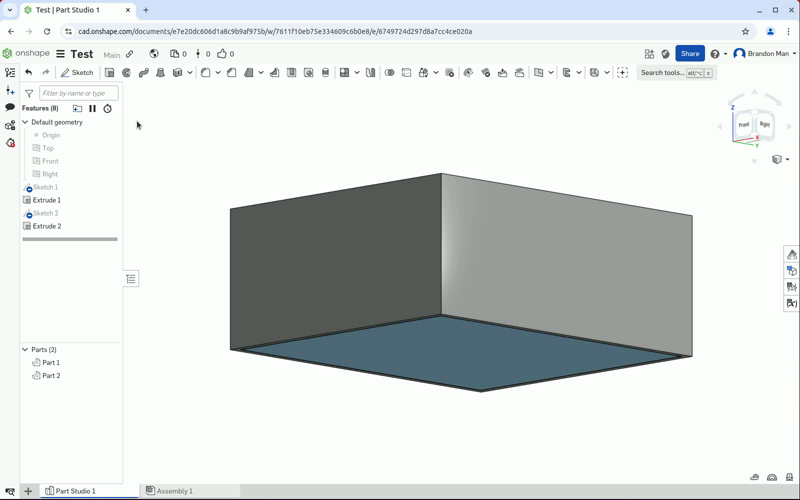
key(left, 3)
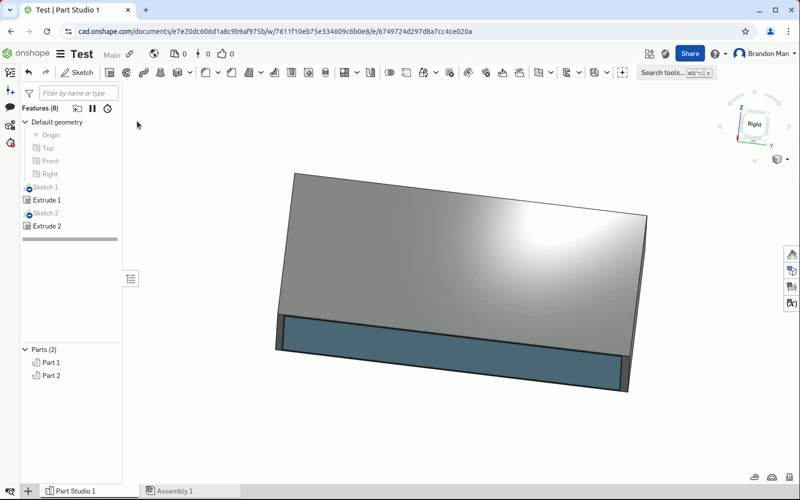
key(right, 3)
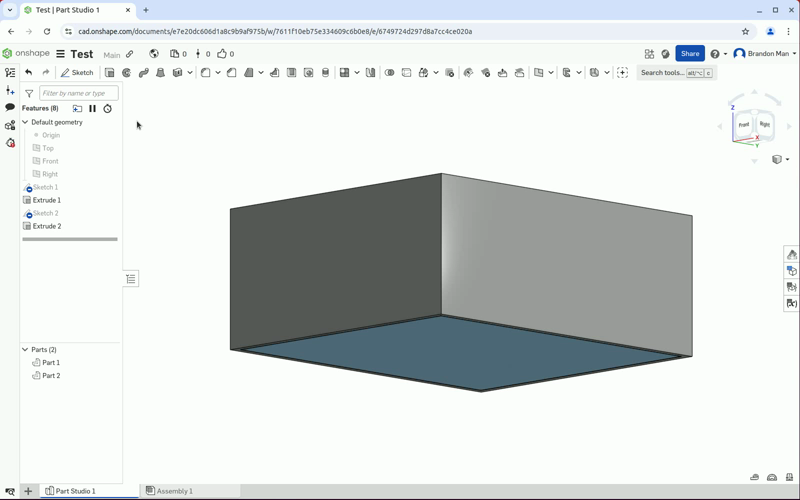
key(down, 3)
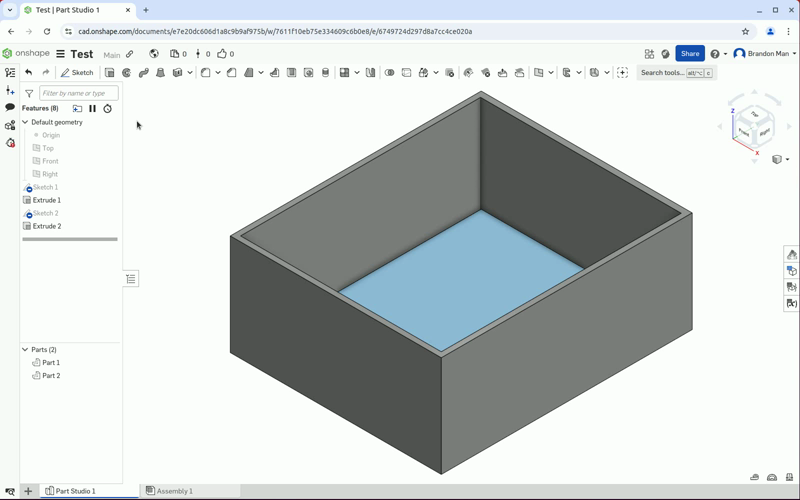
mouse_move(73, 189)
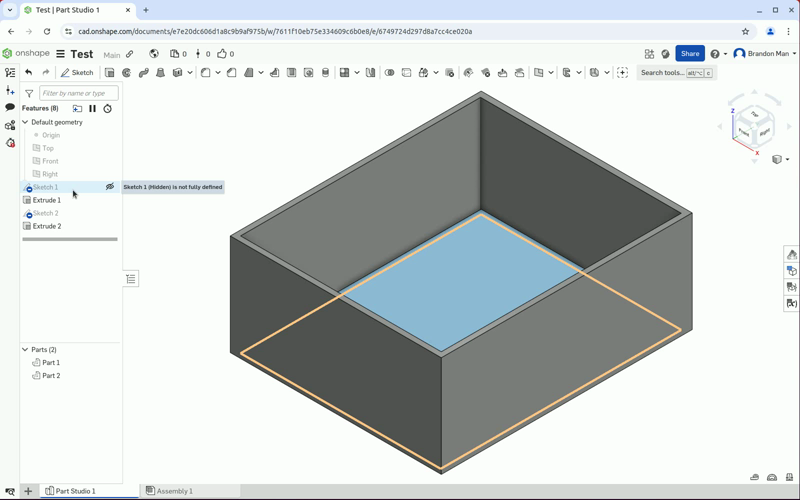
click(73, 189)